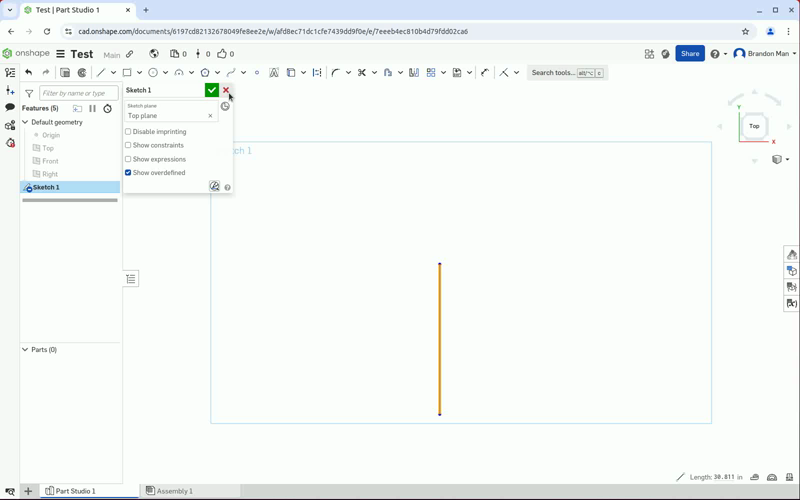
key(shift+h)
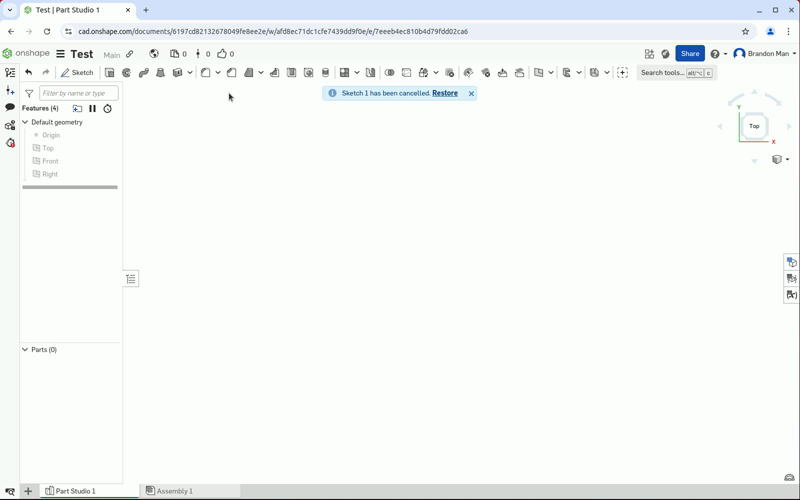
mouse_move(73, 352)
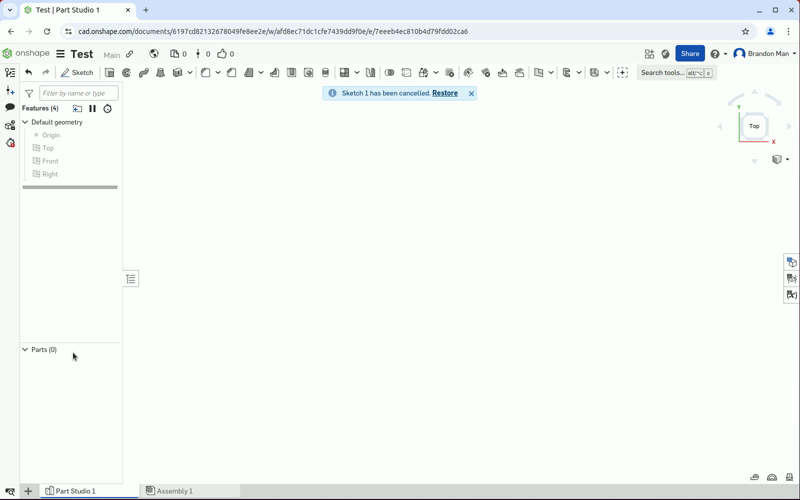
key(y)
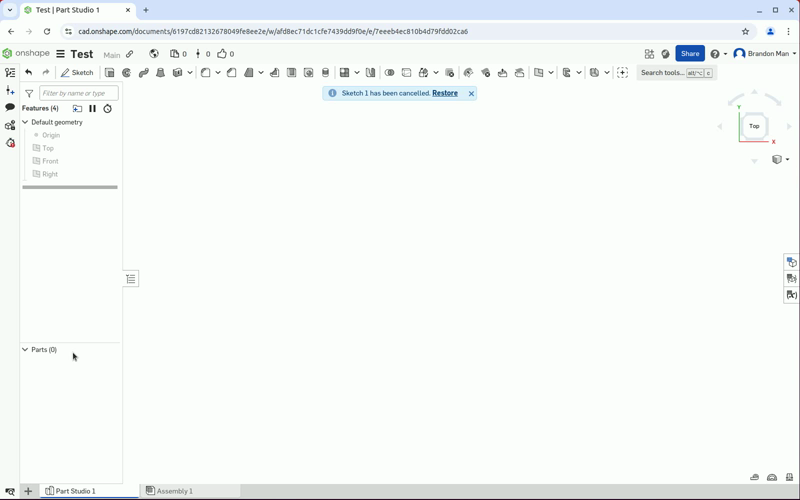
key(shift+p)
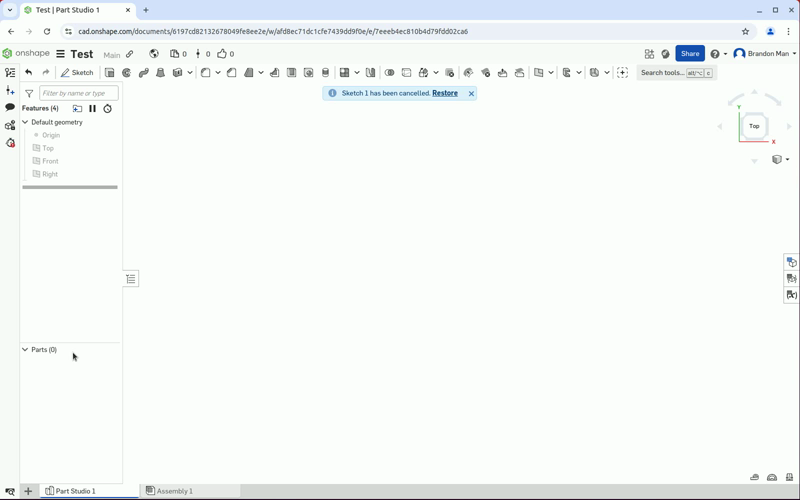
key(space)
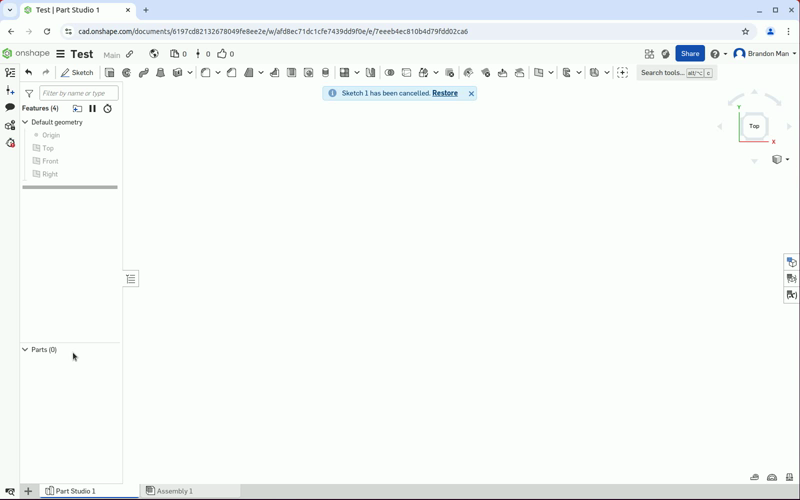
key_down(shift)
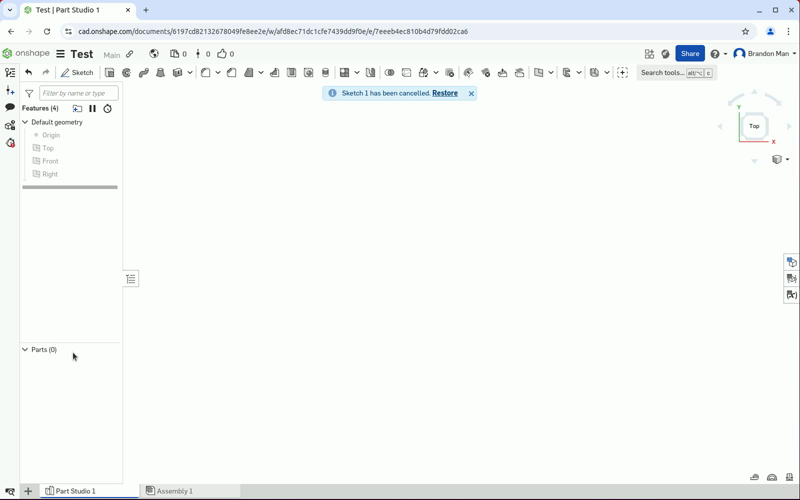
key(up)
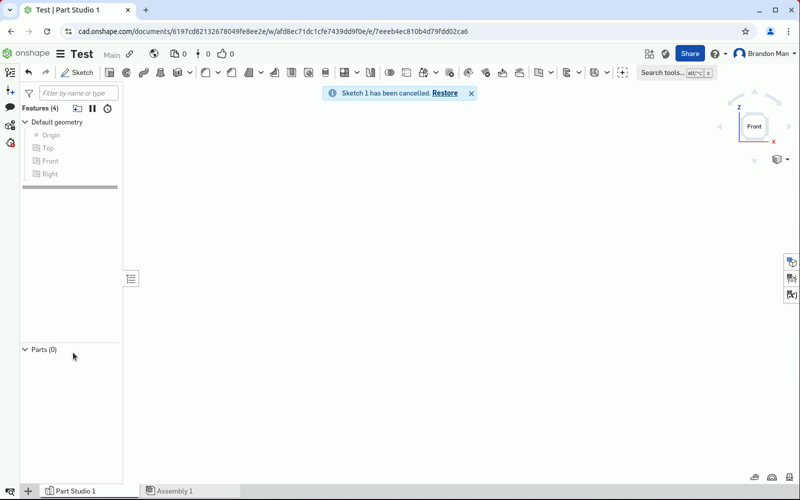
key_up(shift)
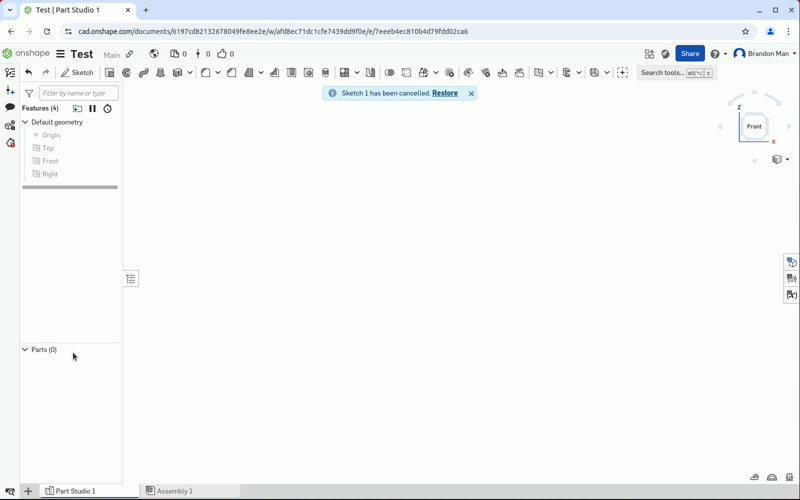
mouse_move(73, 352)
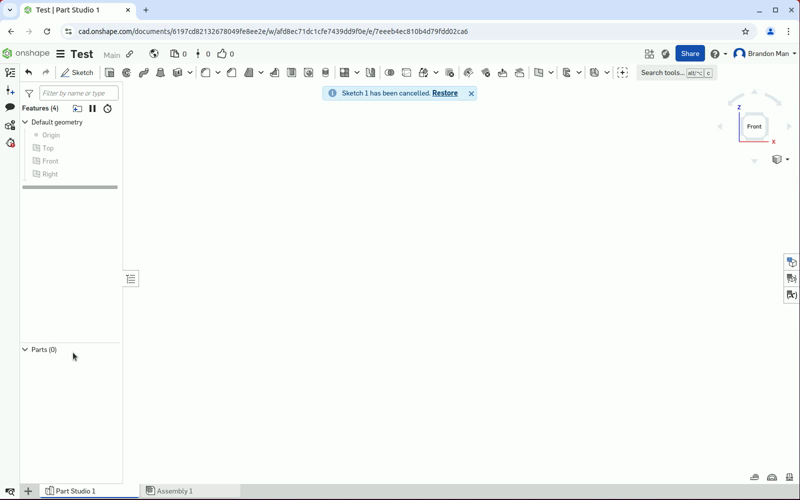
key(shift+y)
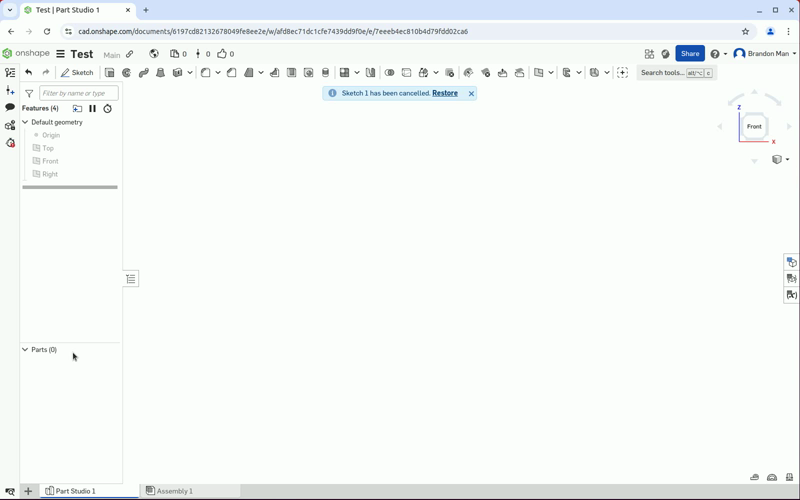
key(shift+s)
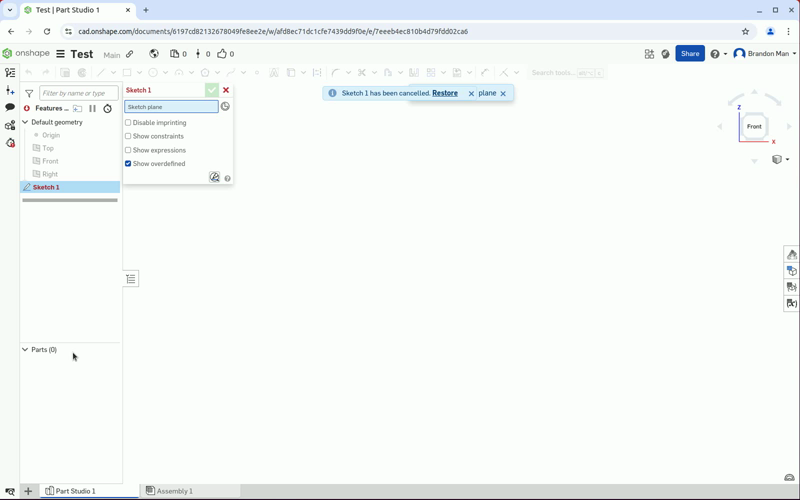
mouse_move(73, 163)
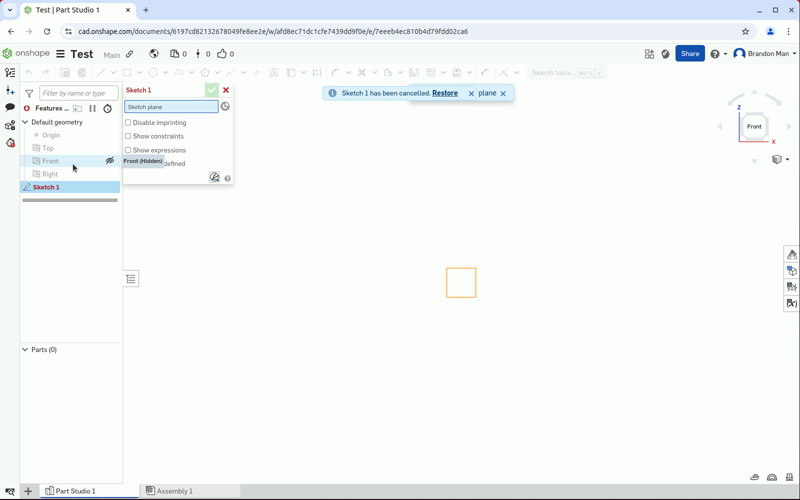
click(73, 163)
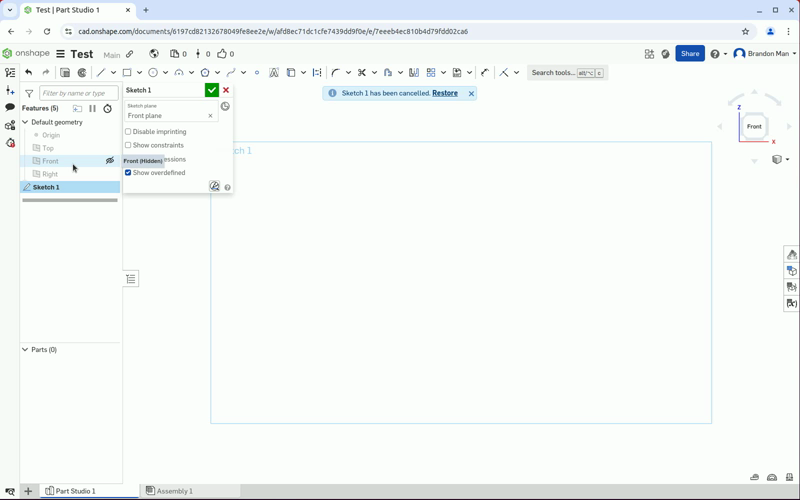
mouse_move(73, 352)
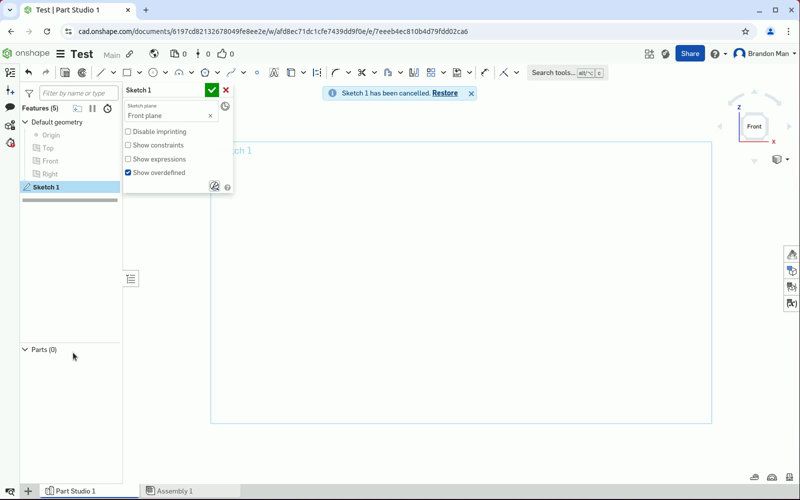
key(y)
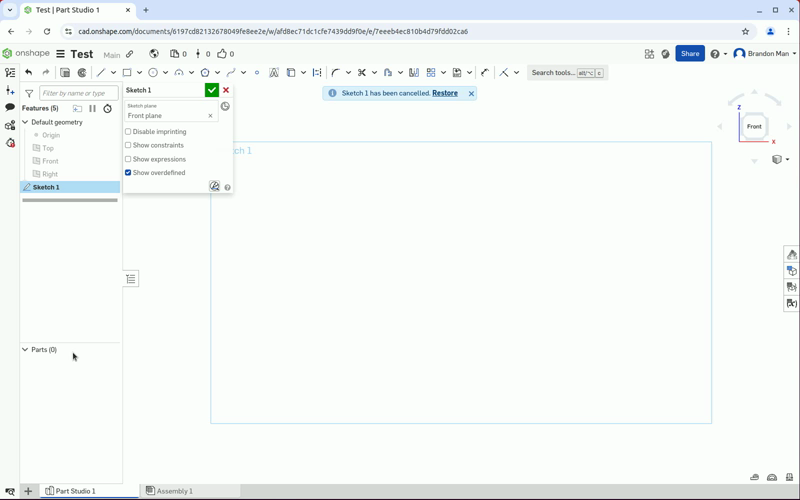
key(c)
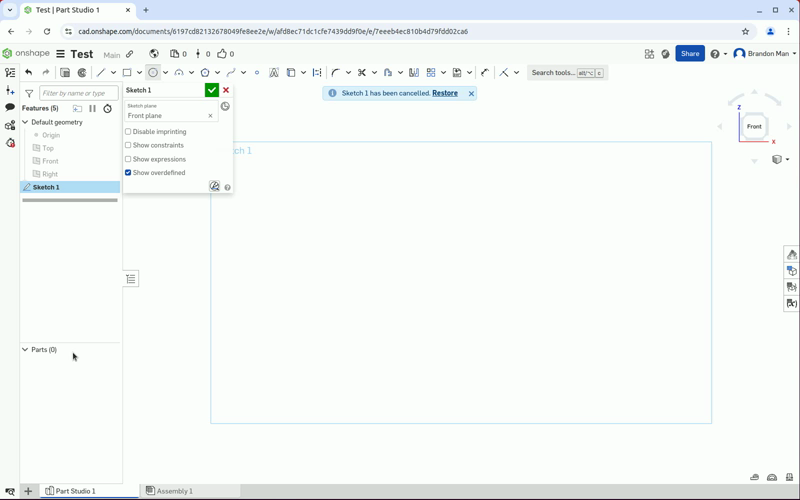
key_down(shift)
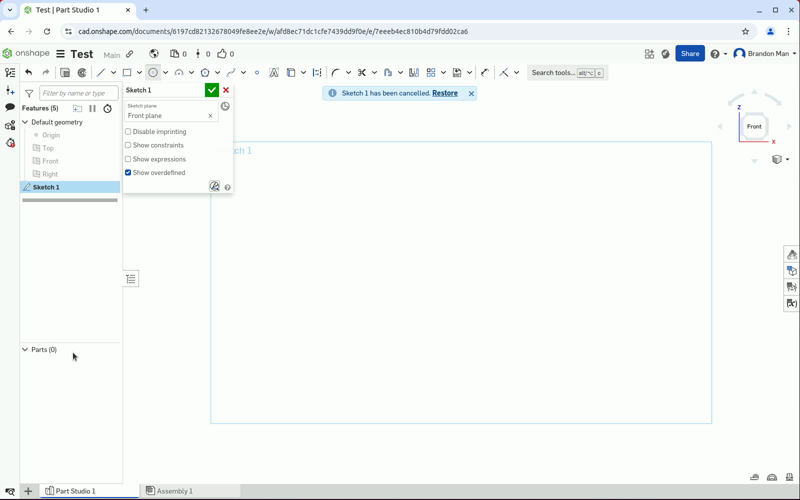
mouse_move(461, 282)
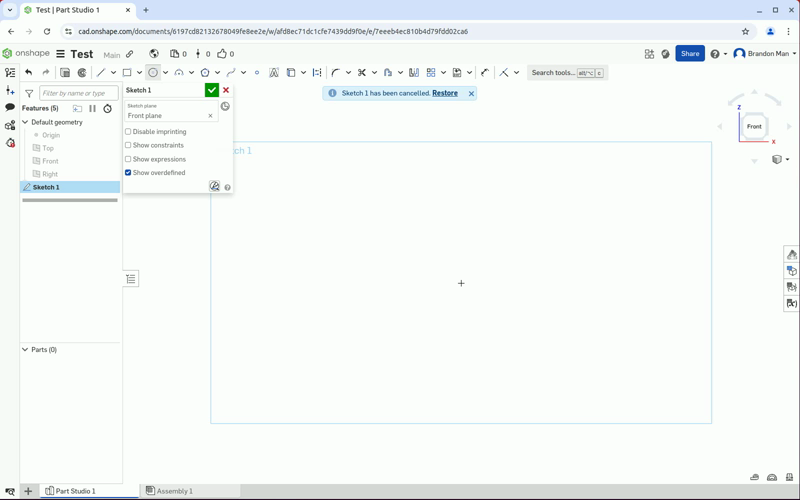
click(461, 282)
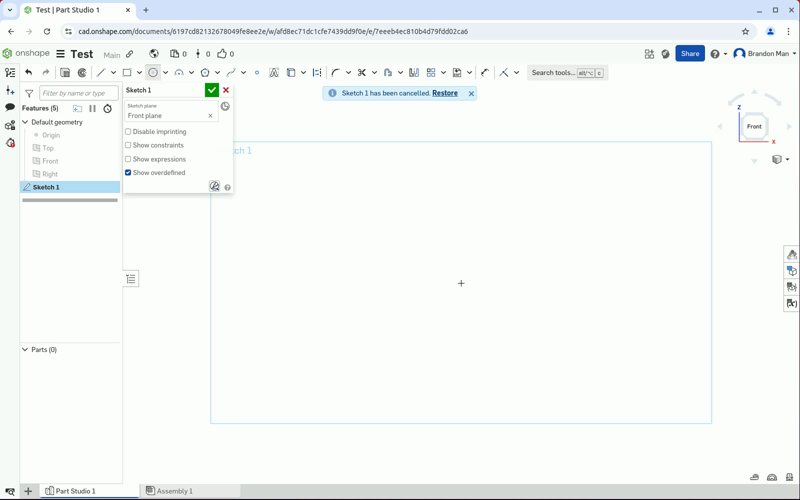
key_up(shift)
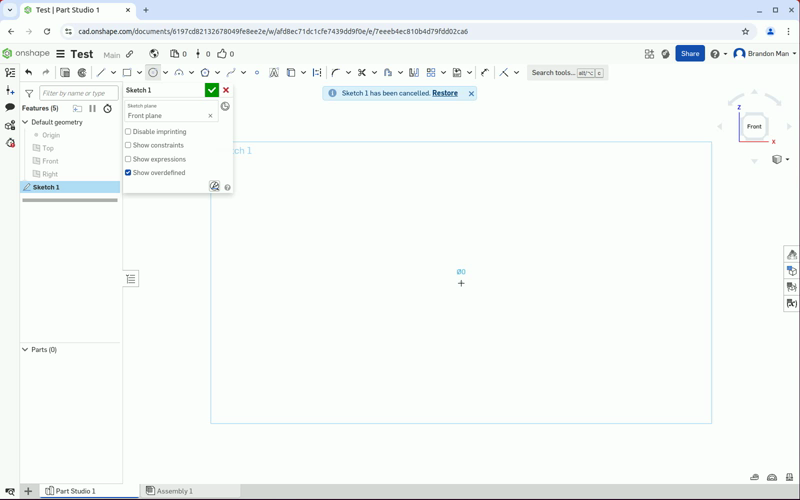
mouse_move(518, 282)
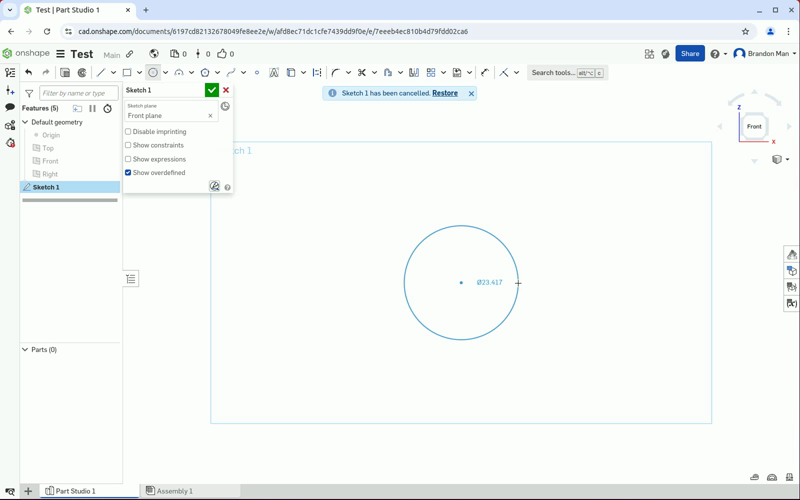
click(518, 282)
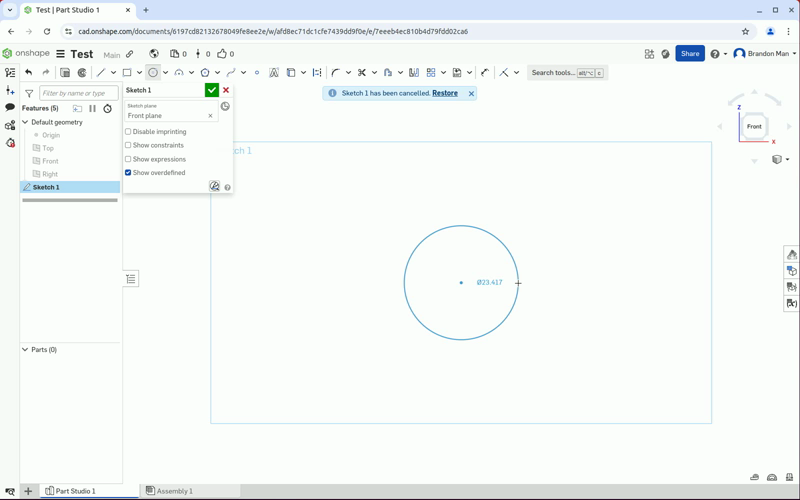
key(esc)
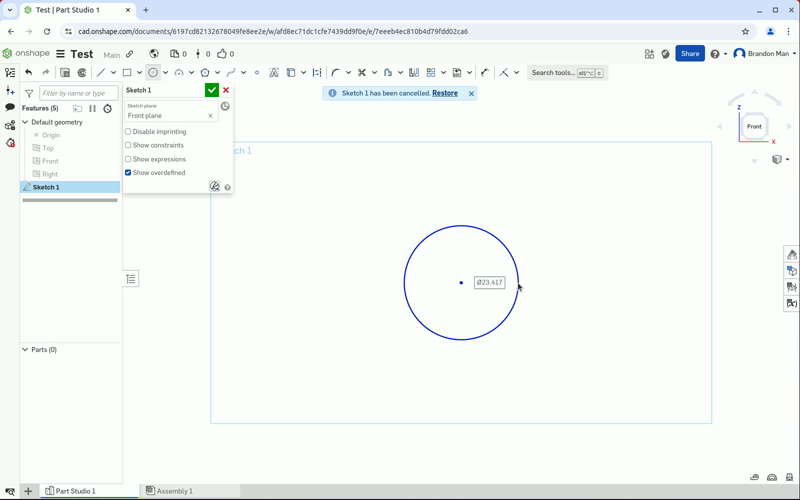
mouse_move(481, 264)
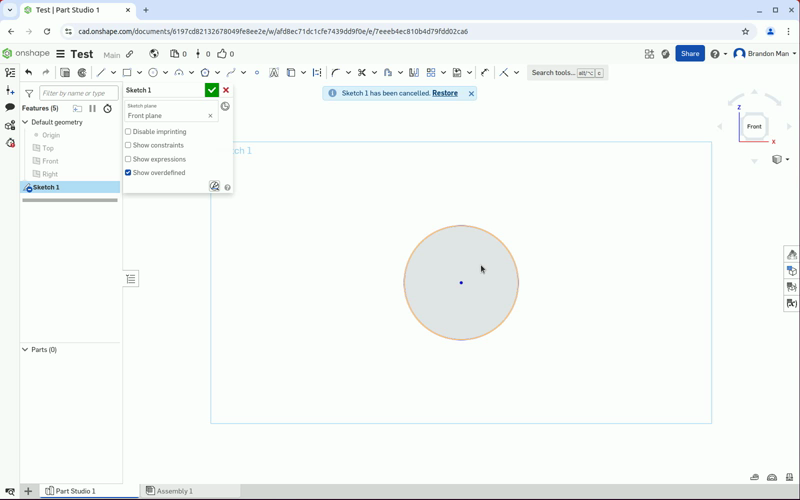
click(481, 264)
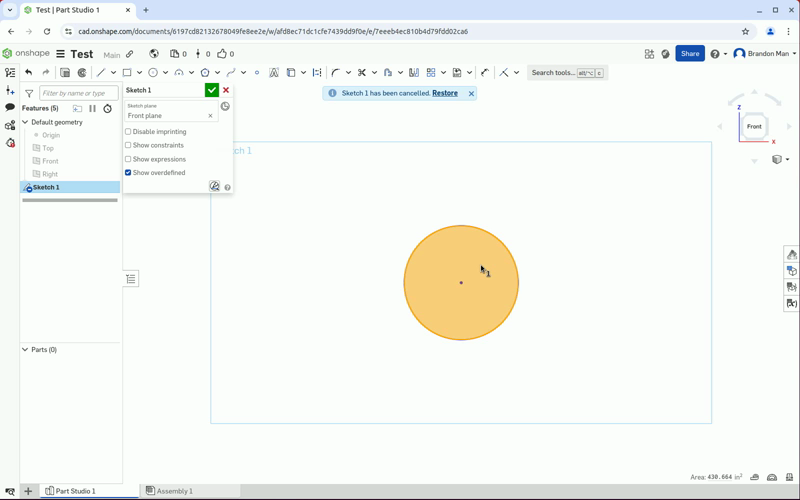
mouse_move(73, 352)
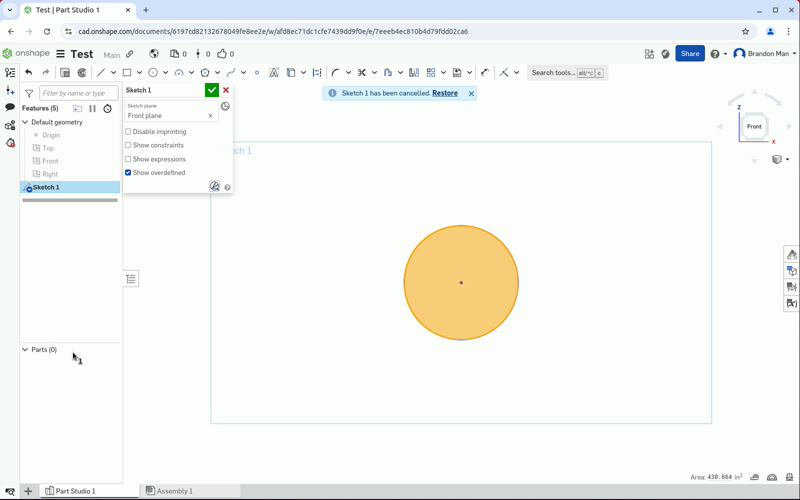
key(shift+y)
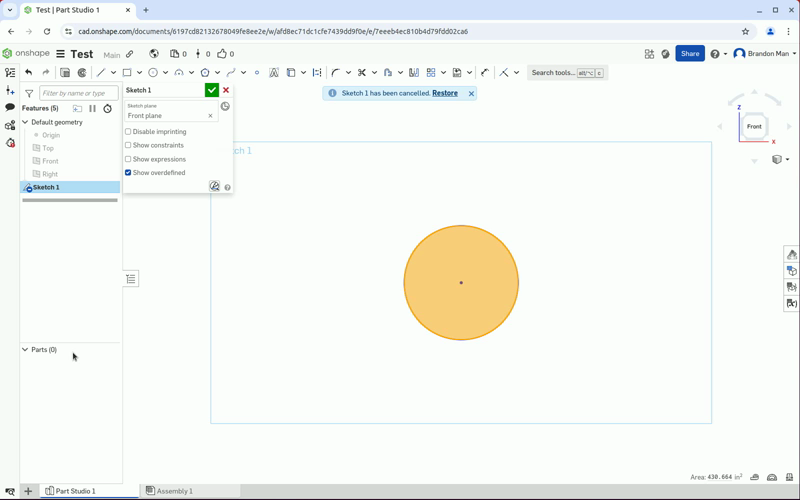
key(shift+e)
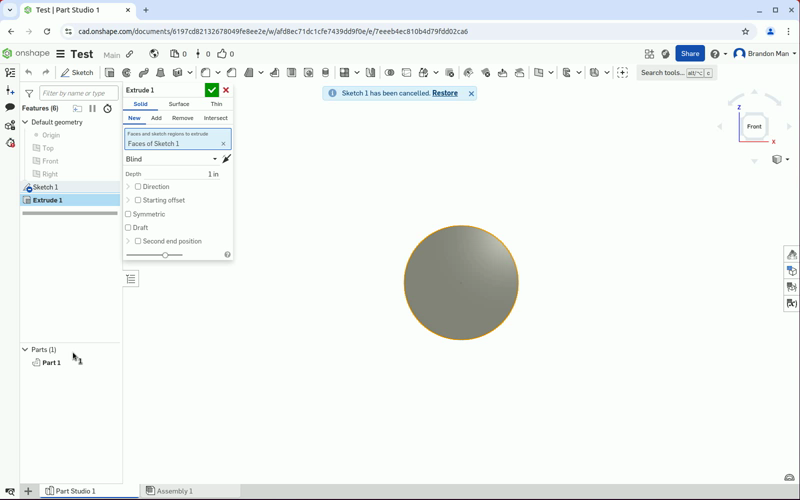
mouse_move(143, 106)
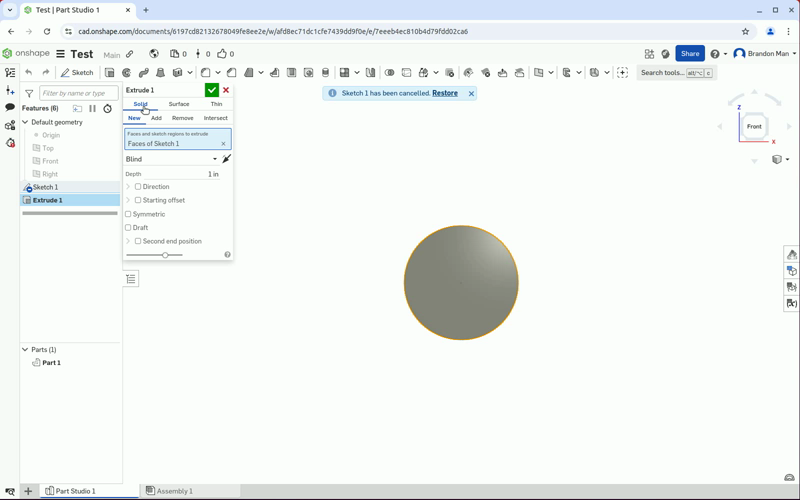
click(143, 106)
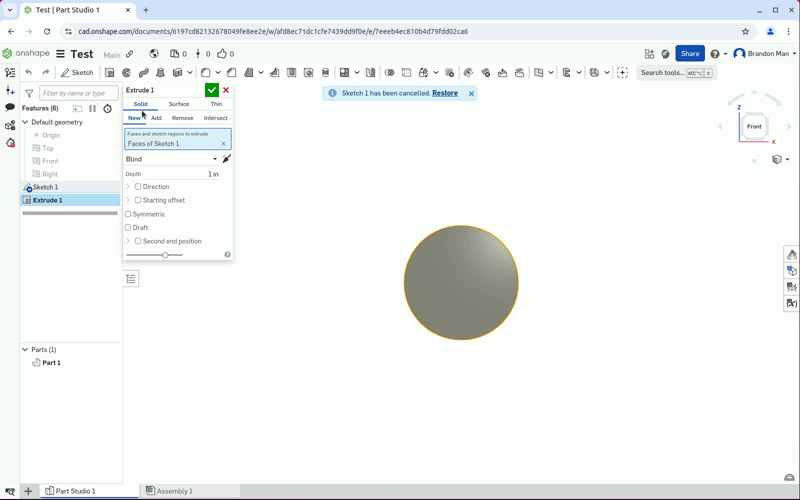
mouse_move(137, 120)
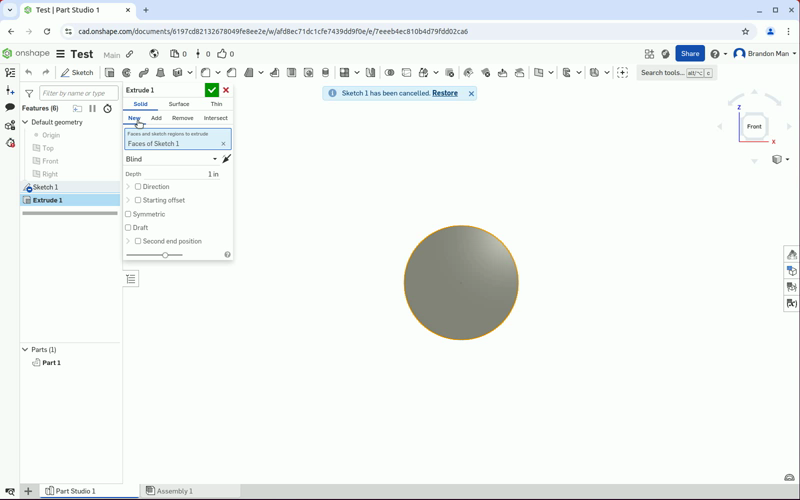
click(137, 120)
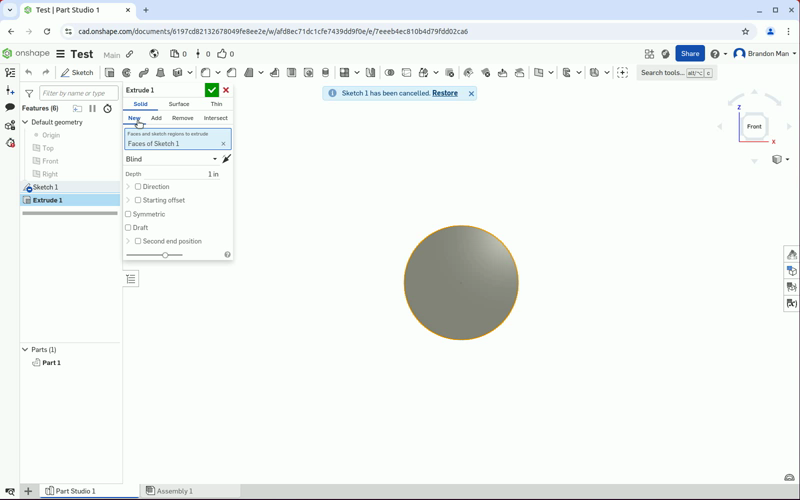
key(tab, 4)
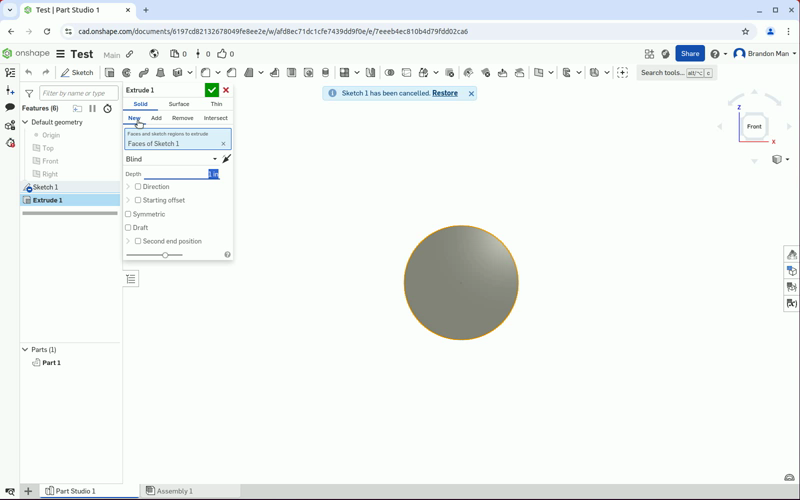
text(6.981)
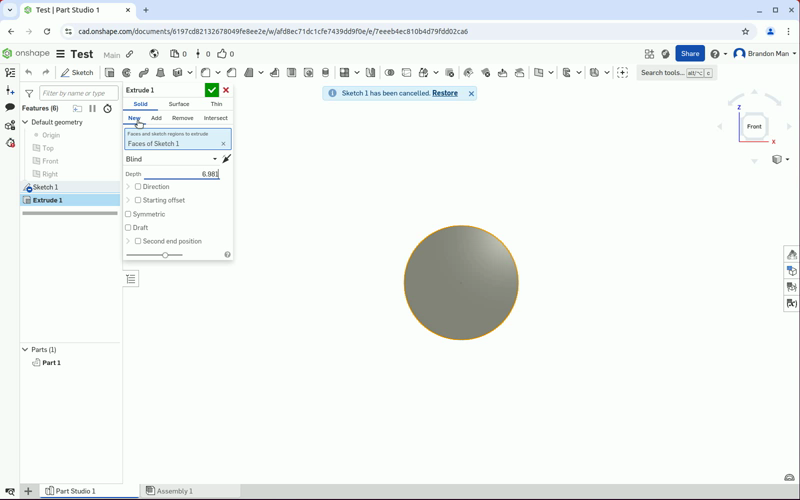
key(tab, 3)
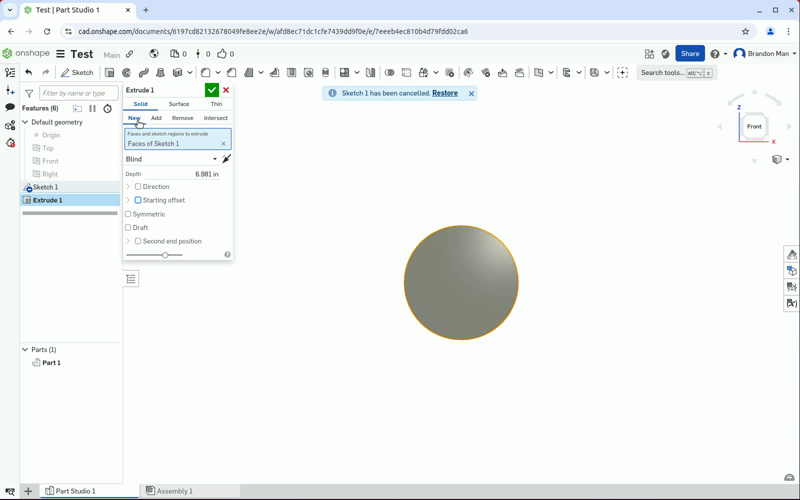
key(tab, 2)
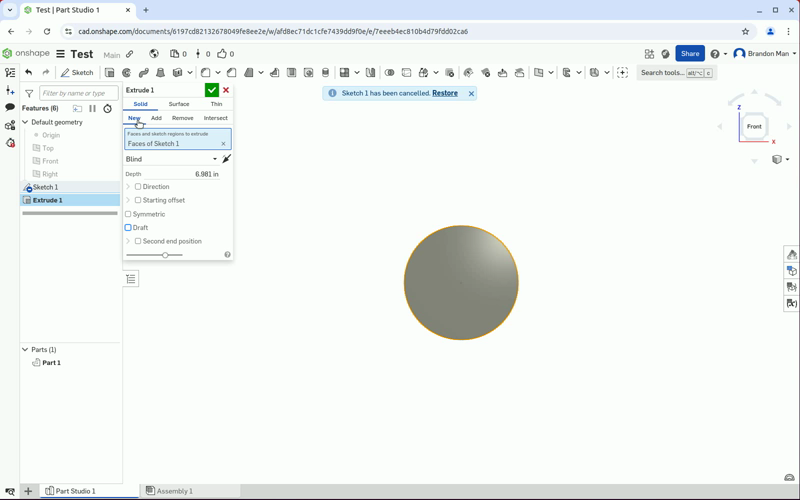
key(space)
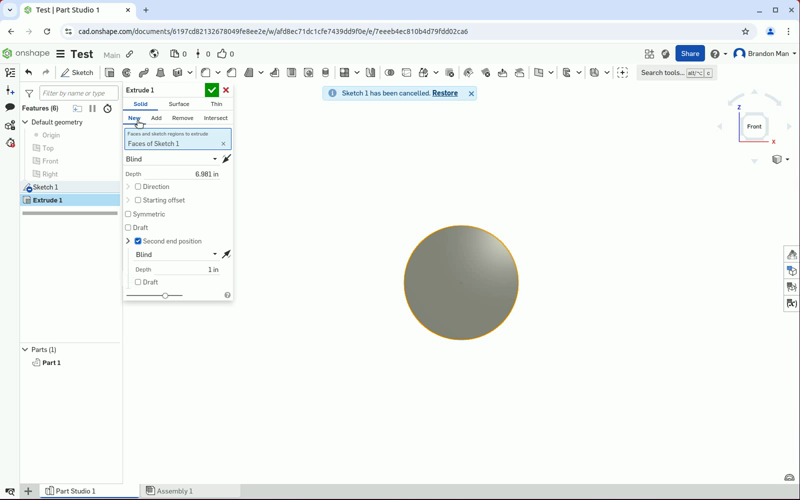
key(tab, 3)
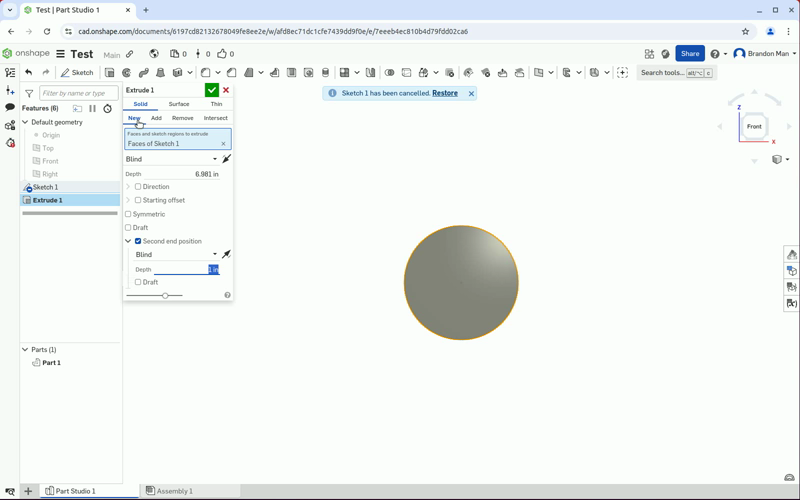
text(6.981)
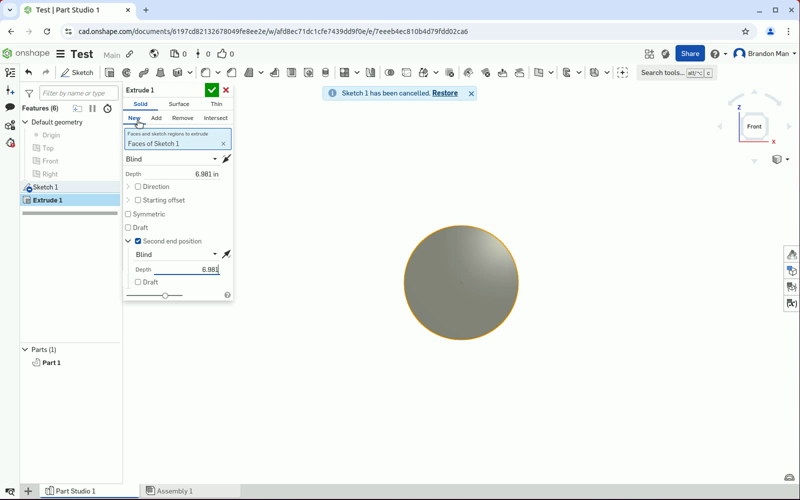
key(enter)
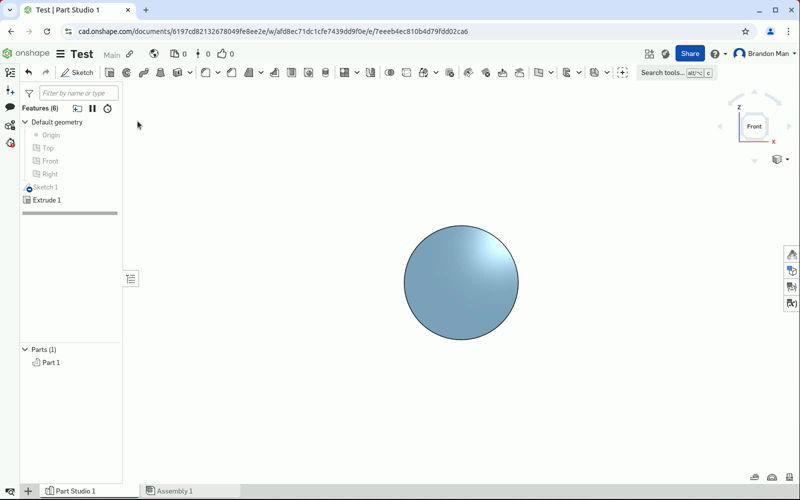
key(shift+h)
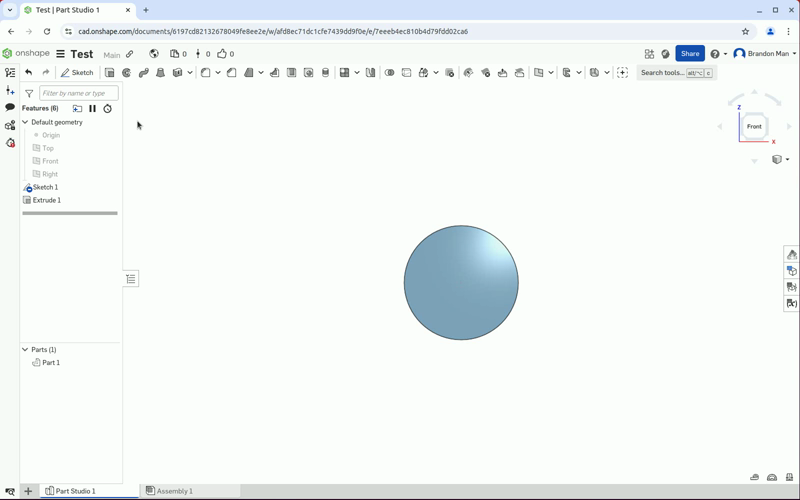
key(shift+h)
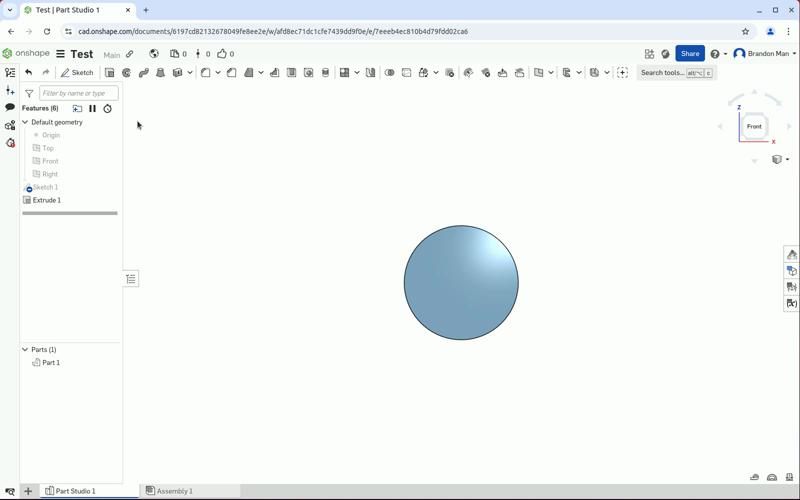
mouse_move(73, 189)
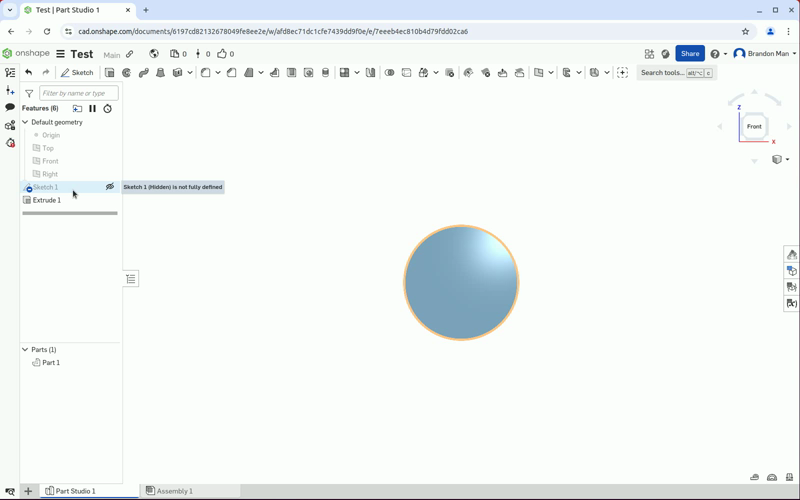
click(73, 189)
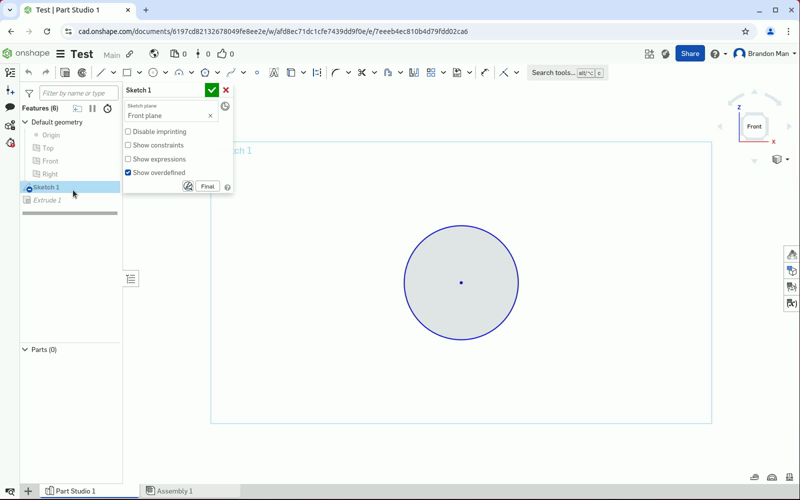
mouse_move(229, 92)
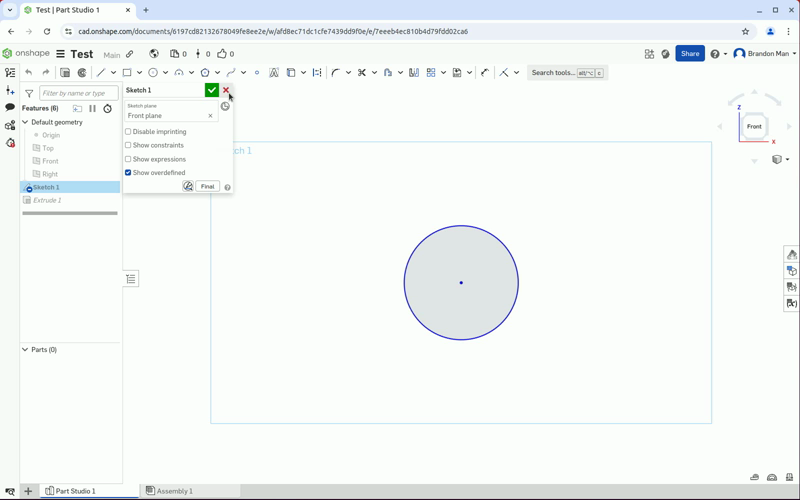
click(229, 92)
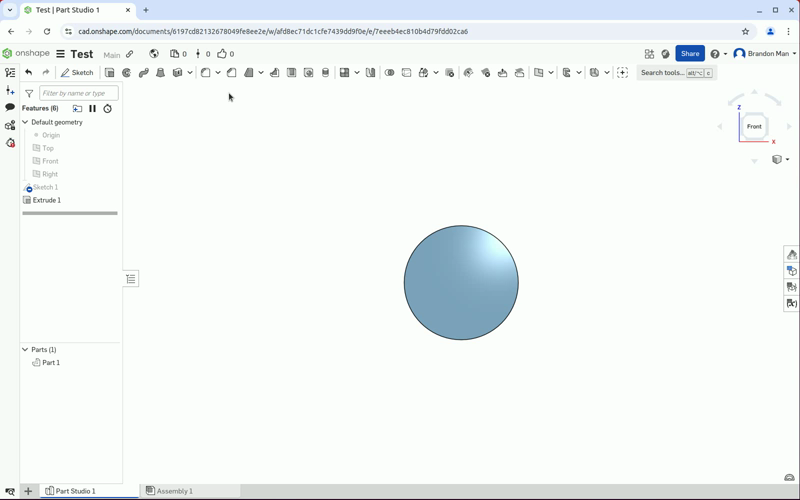
mouse_move(73, 352)
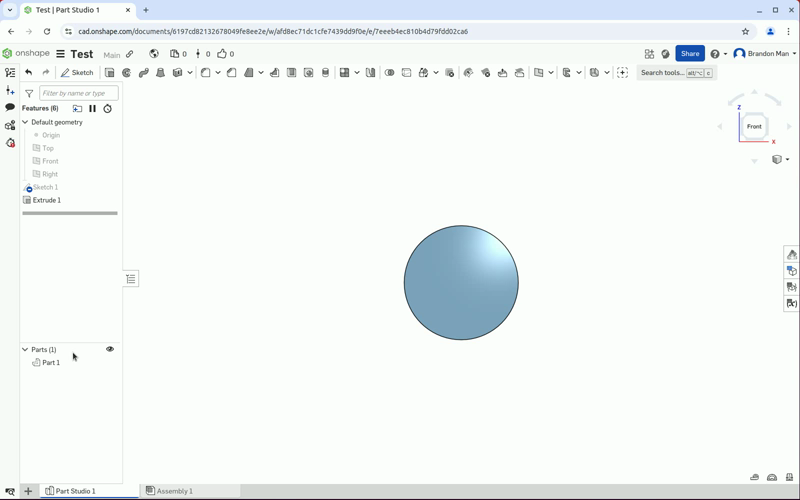
key(y)
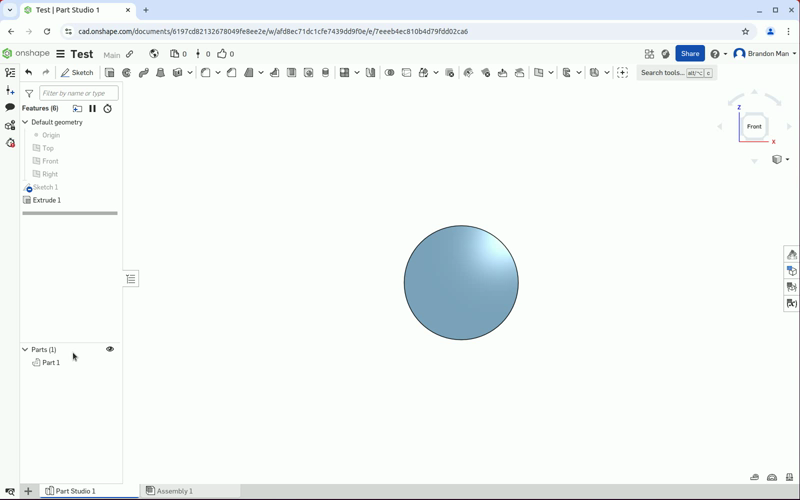
key(shift+p)
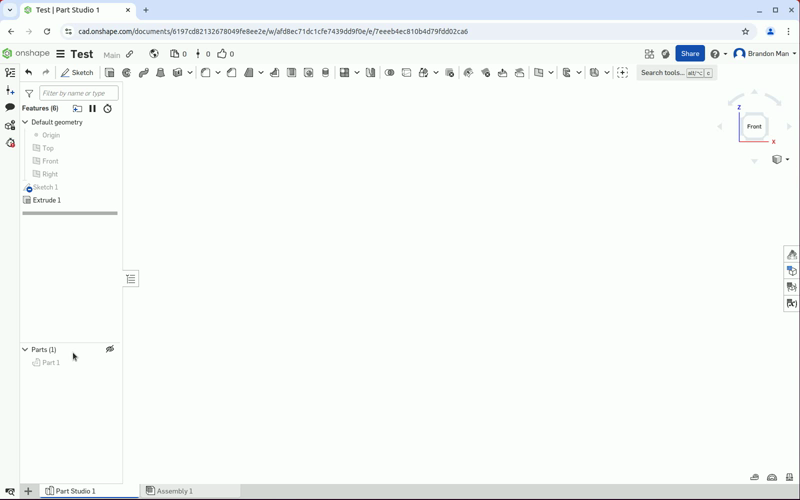
key(space)
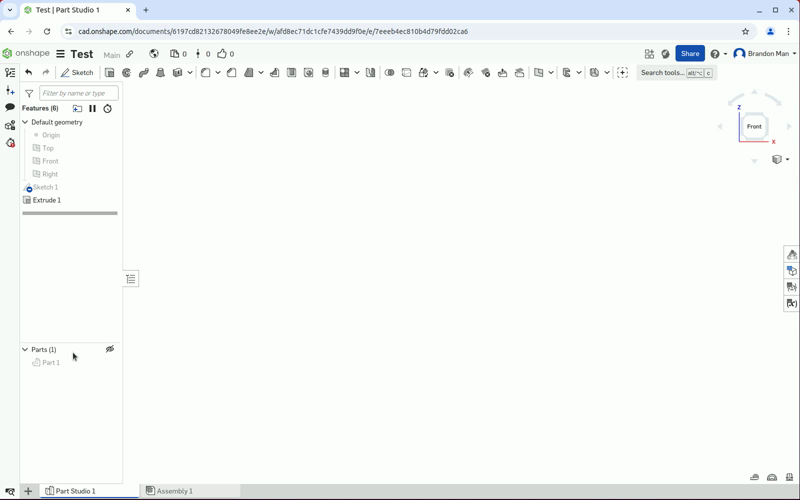
key_down(shift)
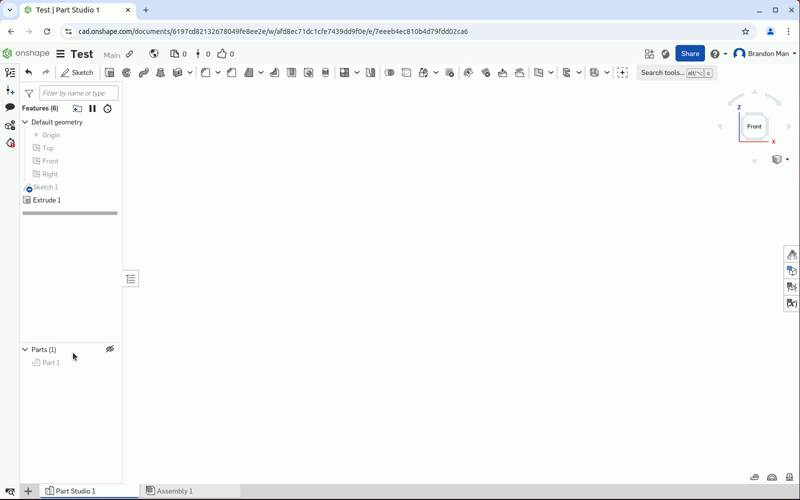
key(down)
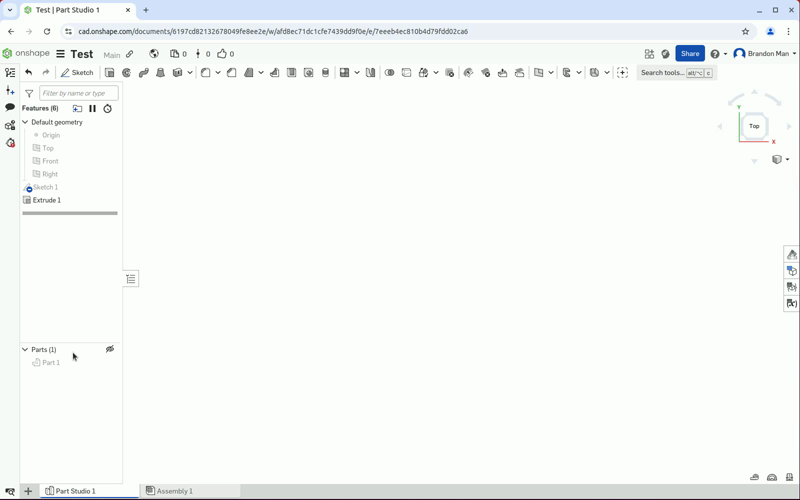
key_up(shift)
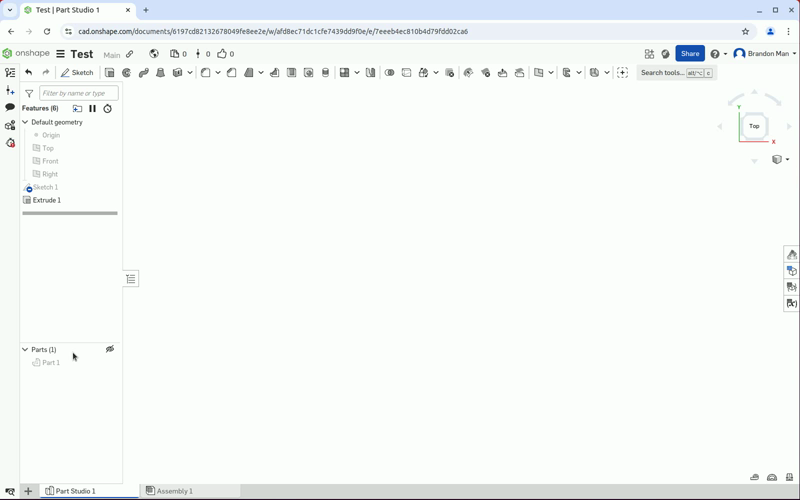
mouse_move(73, 352)
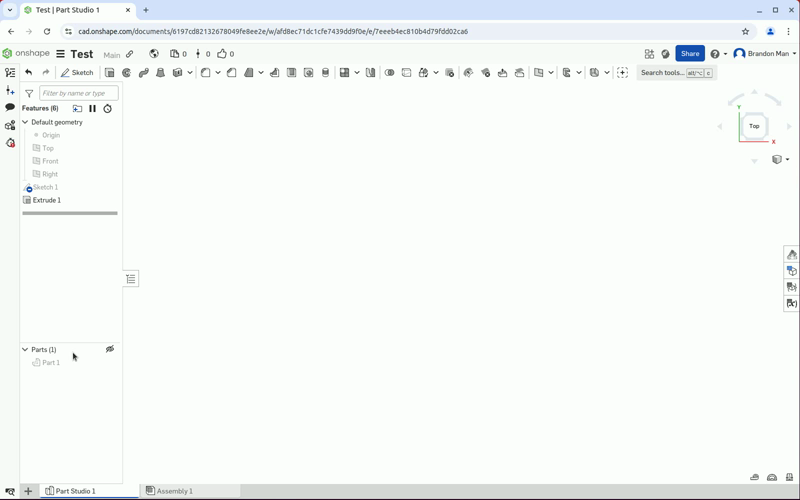
key(shift+y)
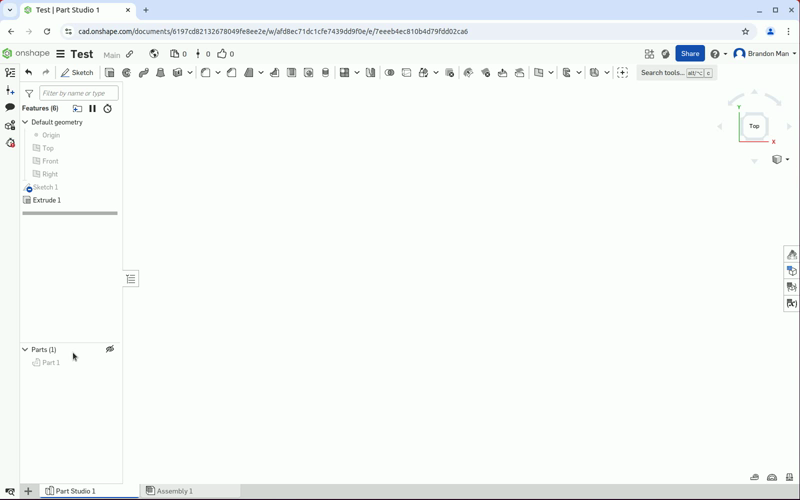
key(shift+s)
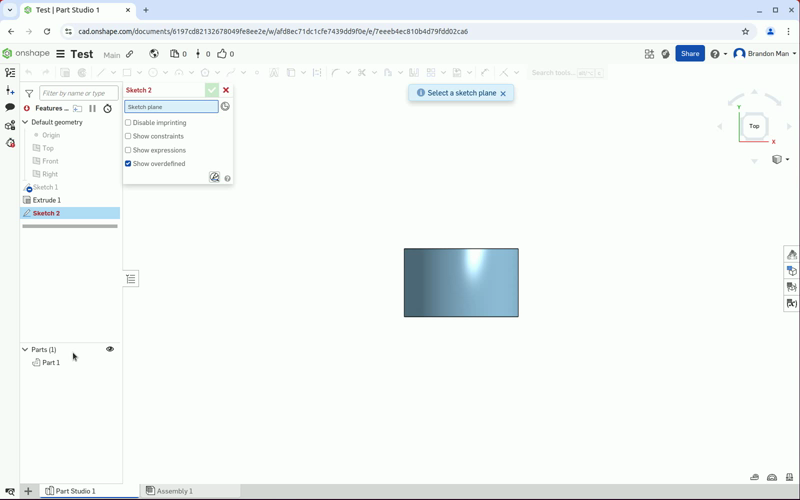
mouse_move(73, 150)
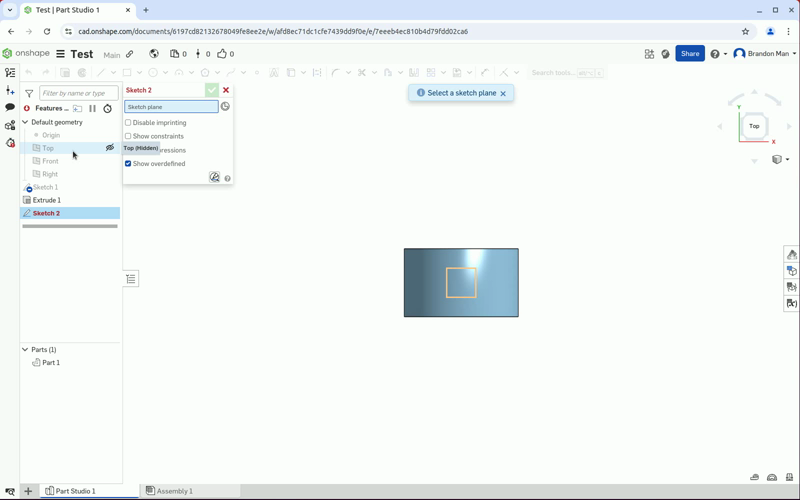
click(73, 150)
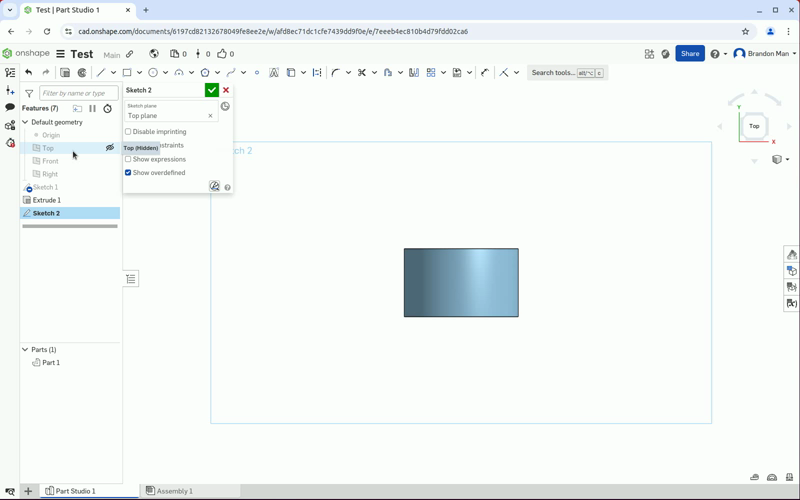
mouse_move(73, 352)
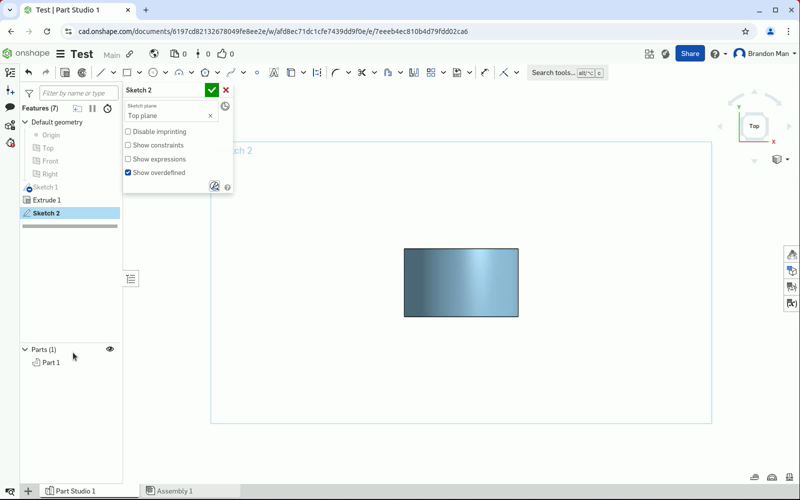
key(y)
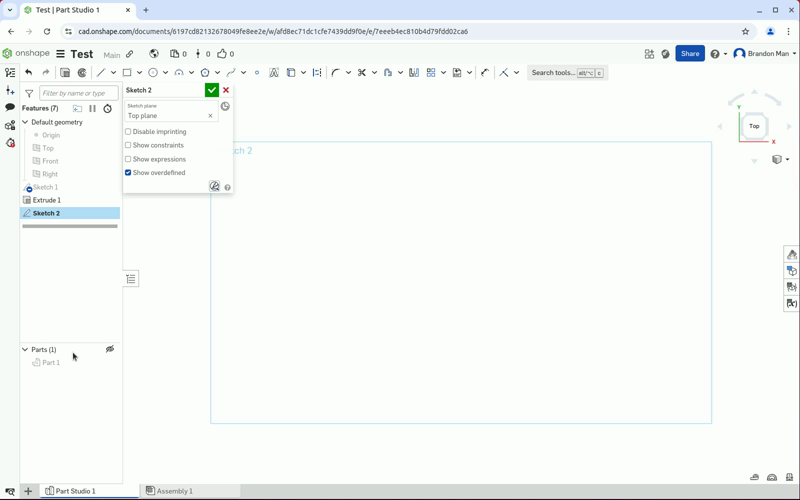
key(c)
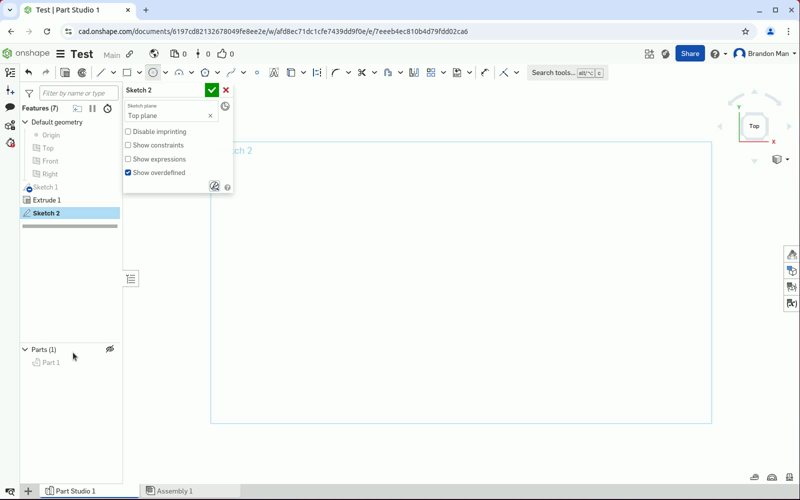
key_down(shift)
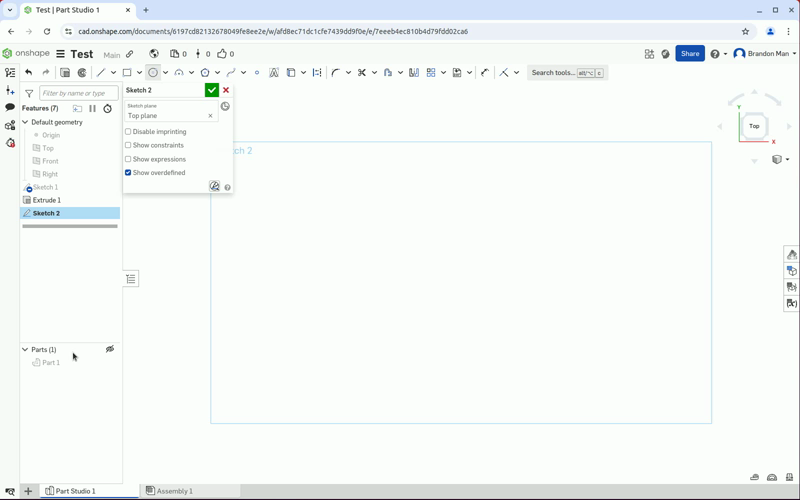
mouse_move(460, 282)
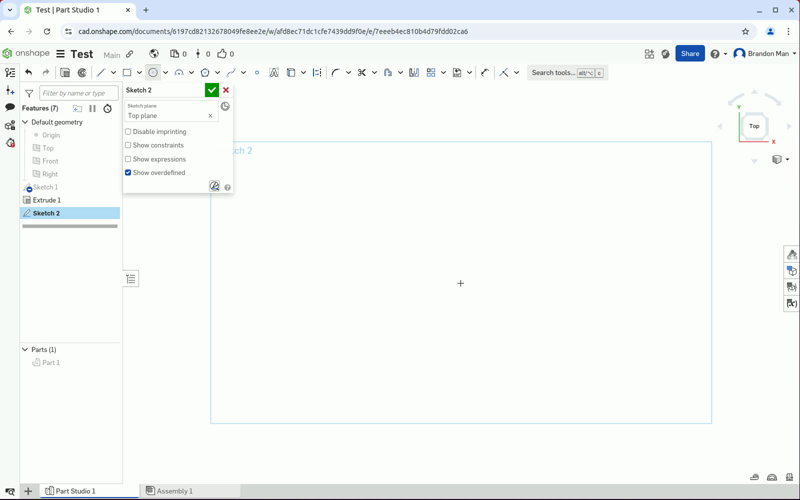
click(460, 282)
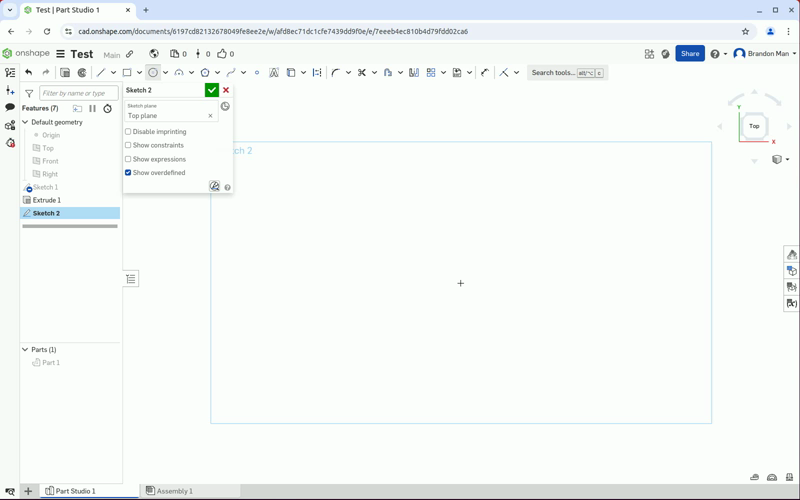
key_up(shift)
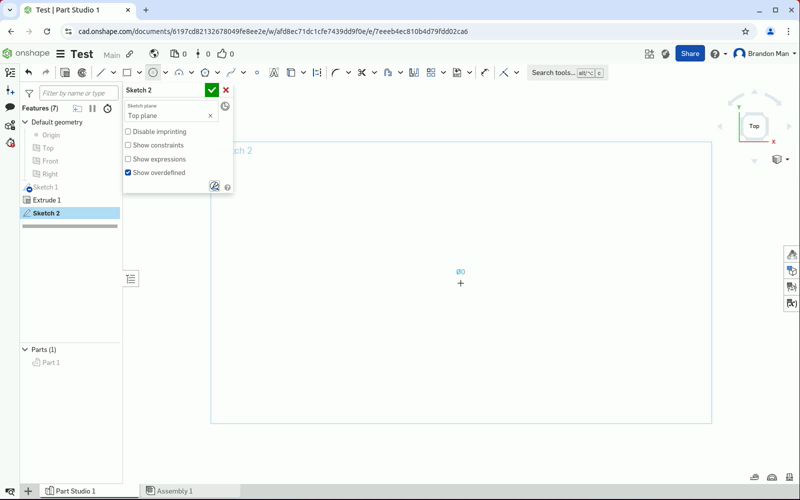
mouse_move(470, 282)
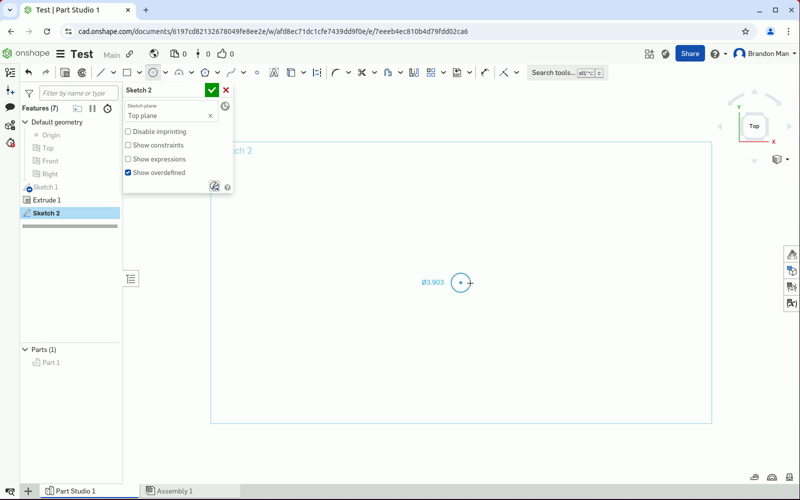
click(470, 282)
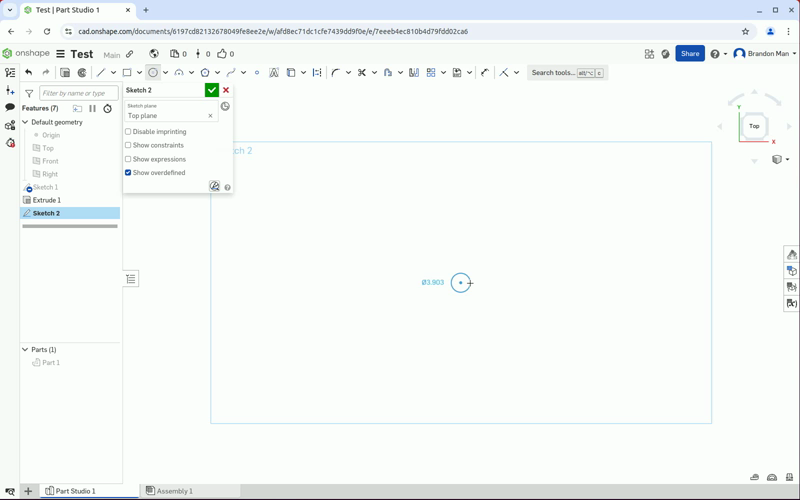
key(esc)
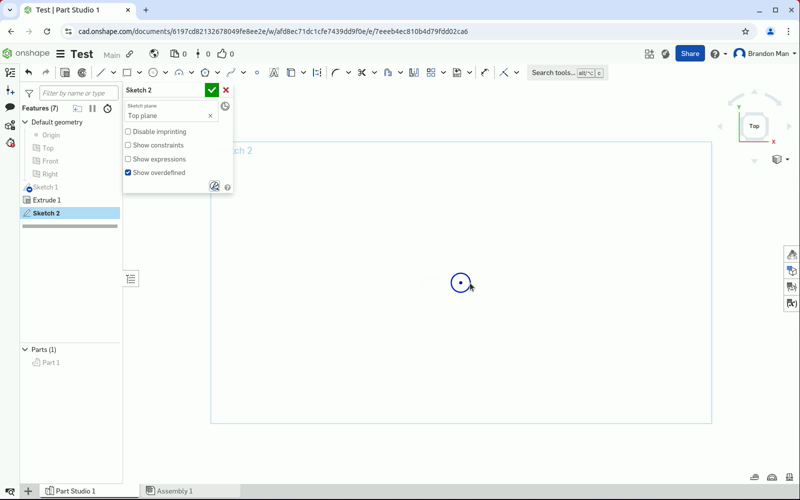
mouse_move(466, 286)
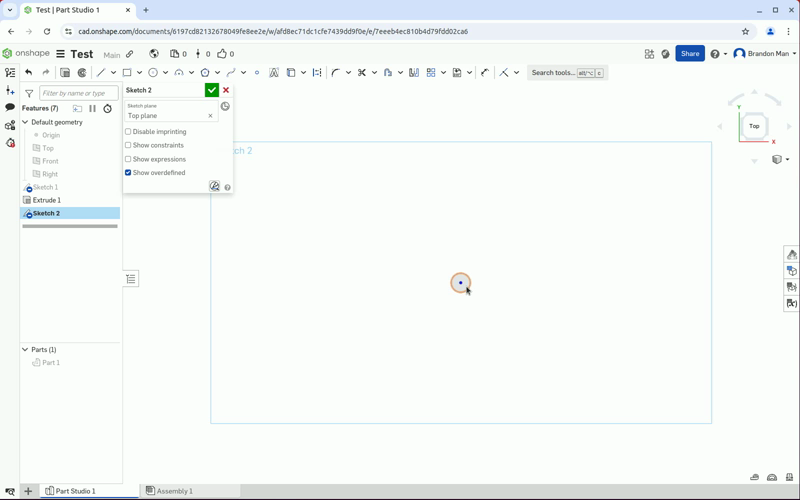
scroll(6)
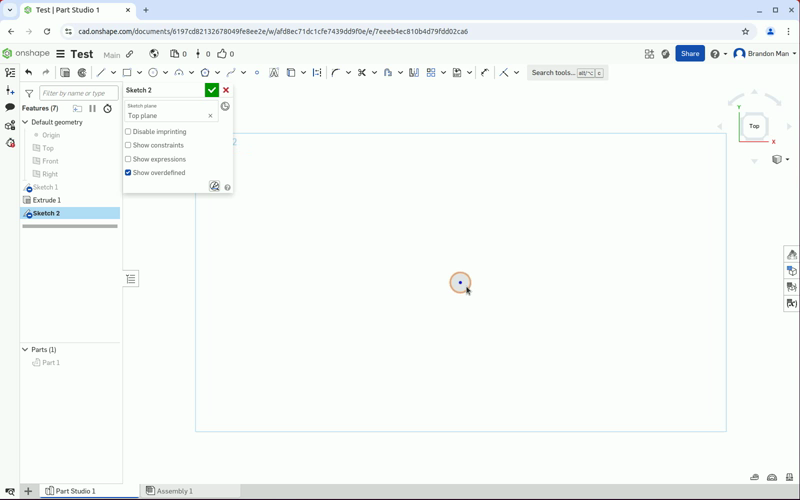
scroll(6)
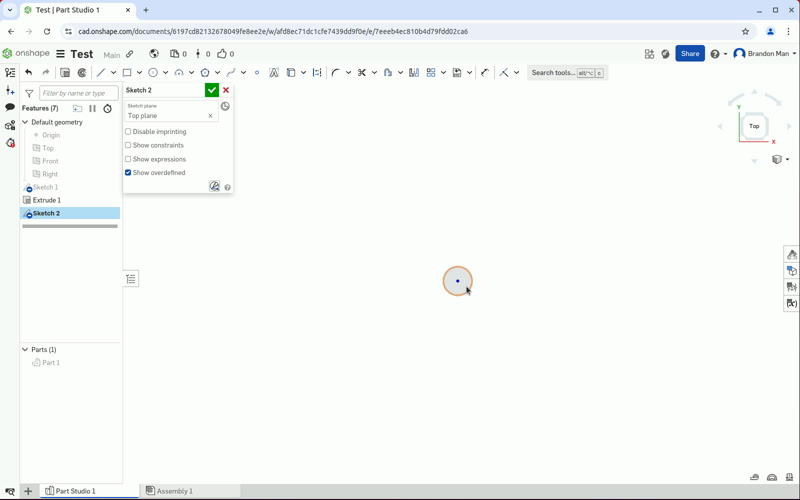
scroll(6)
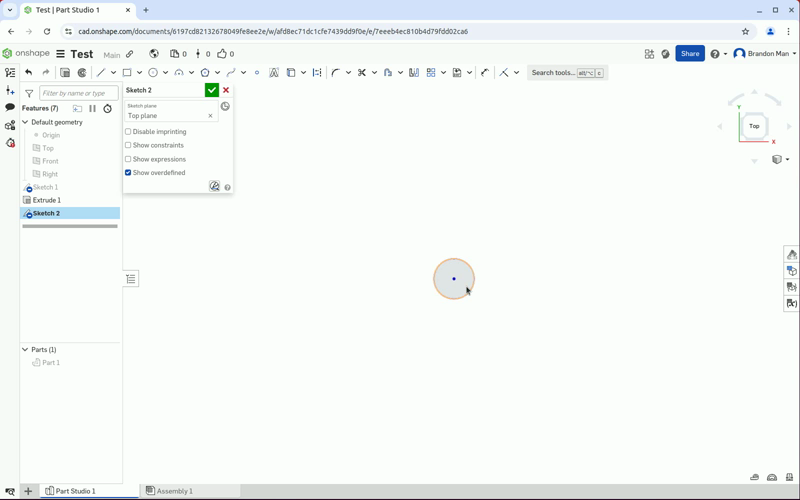
scroll(6)
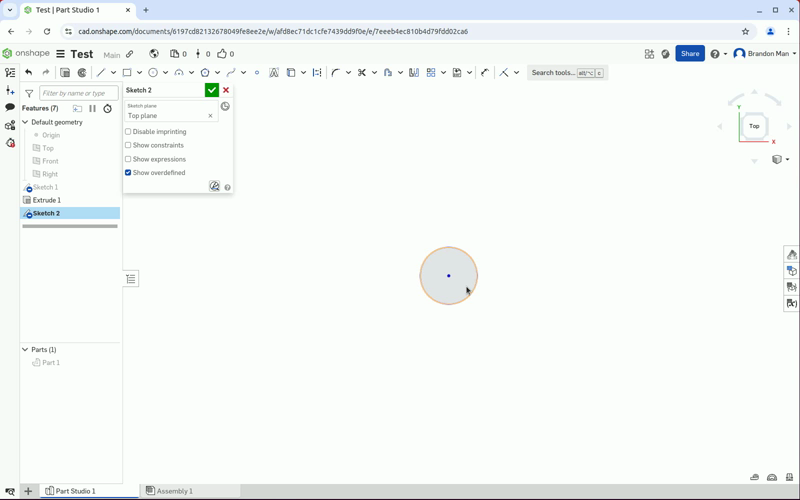
scroll(6)
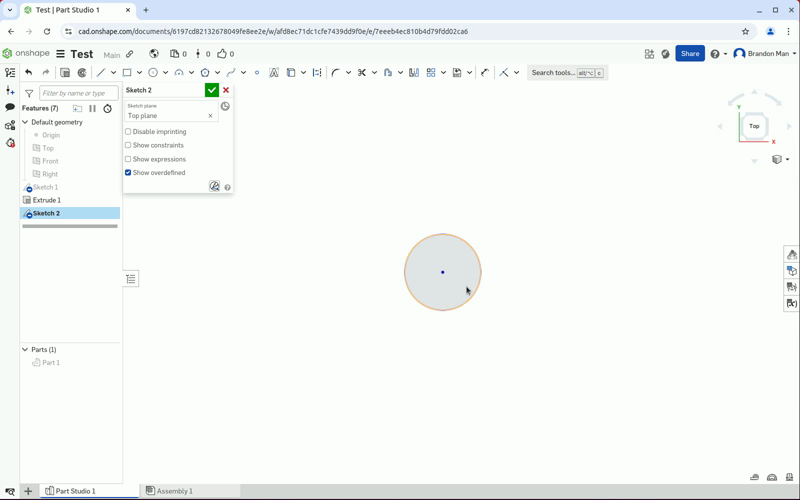
scroll(6)
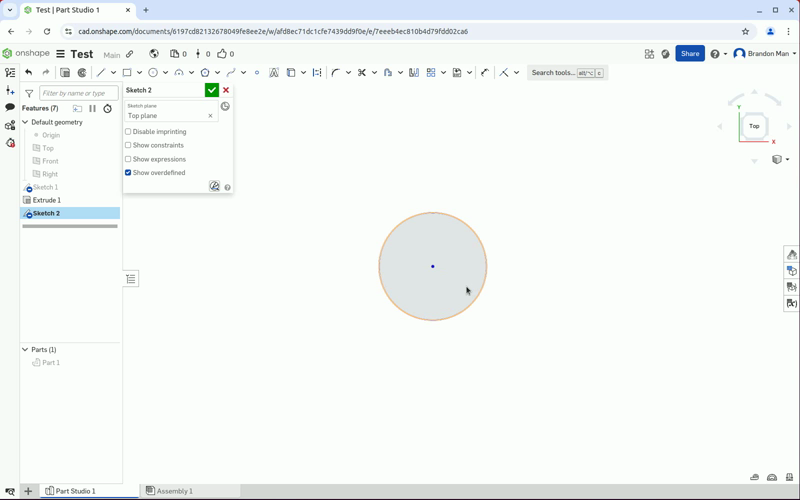
scroll(6)
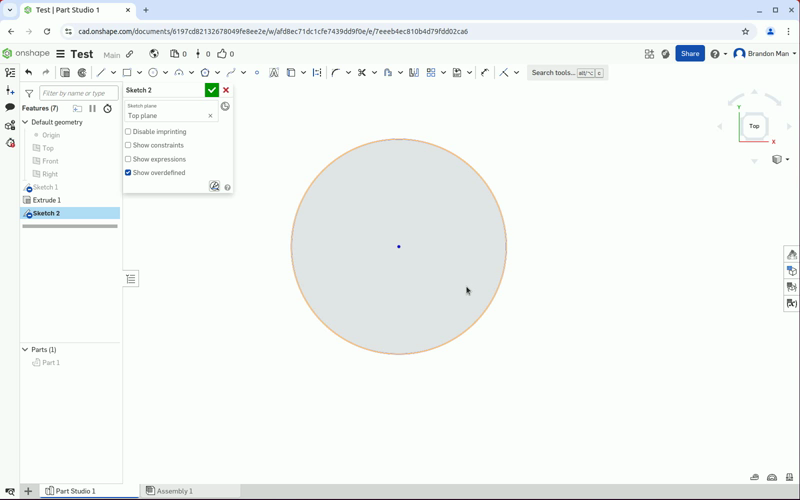
click(466, 286)
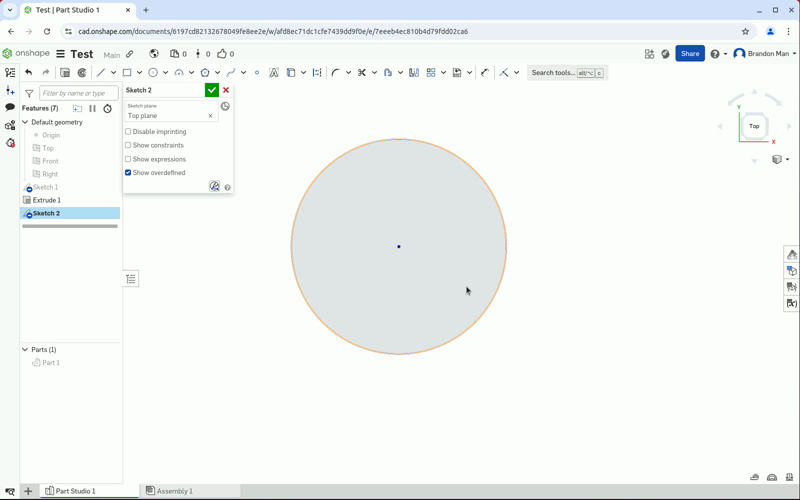
scroll(-6)
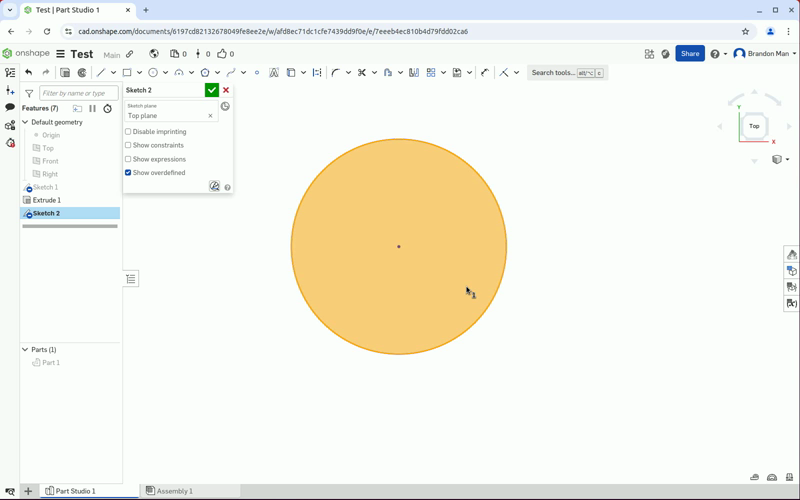
scroll(-6)
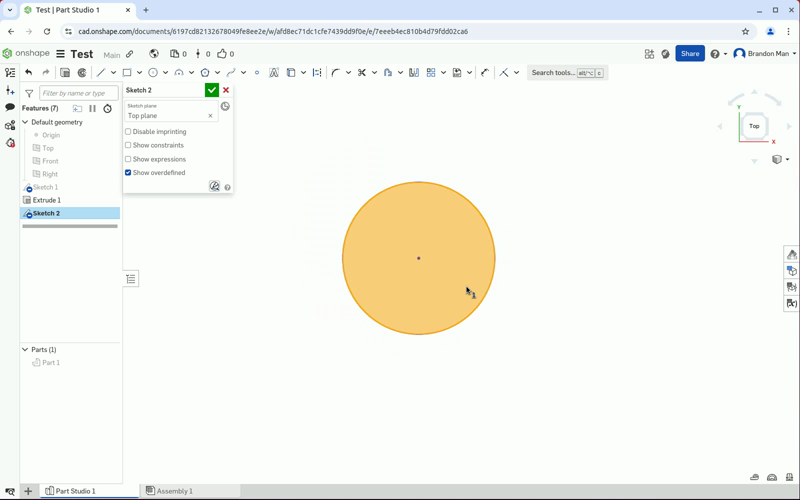
scroll(-6)
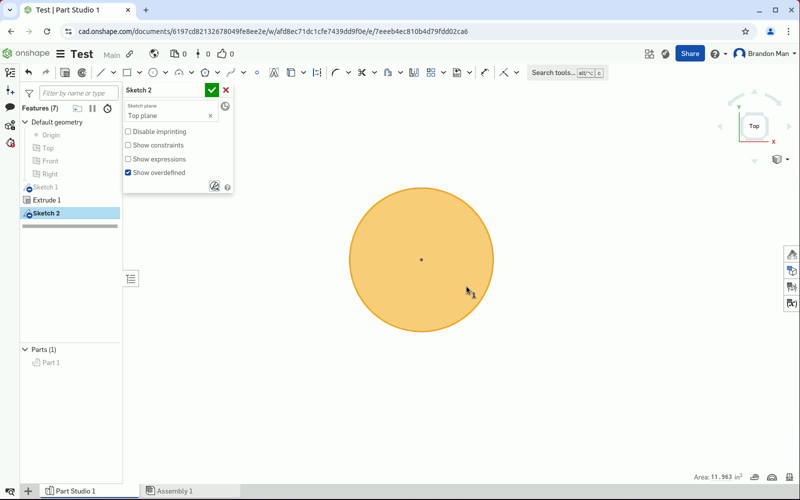
scroll(-6)
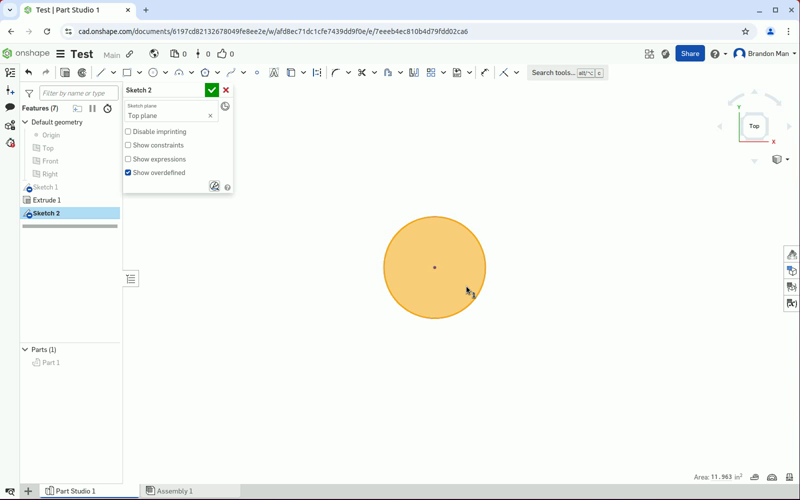
scroll(-6)
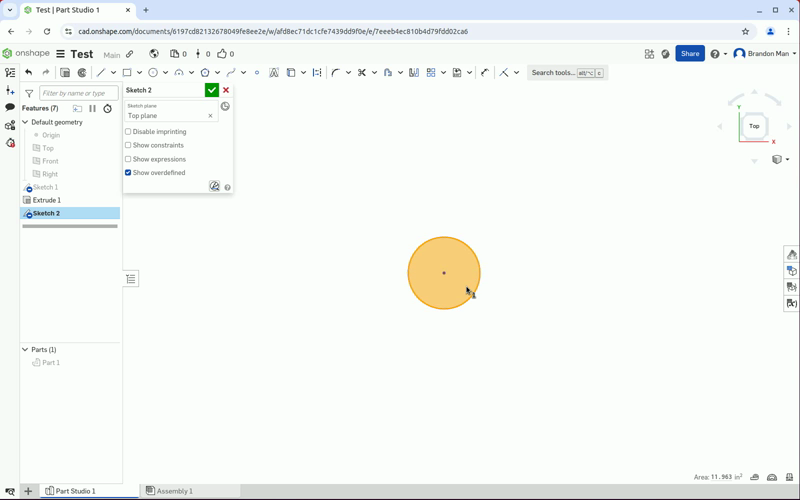
scroll(-6)
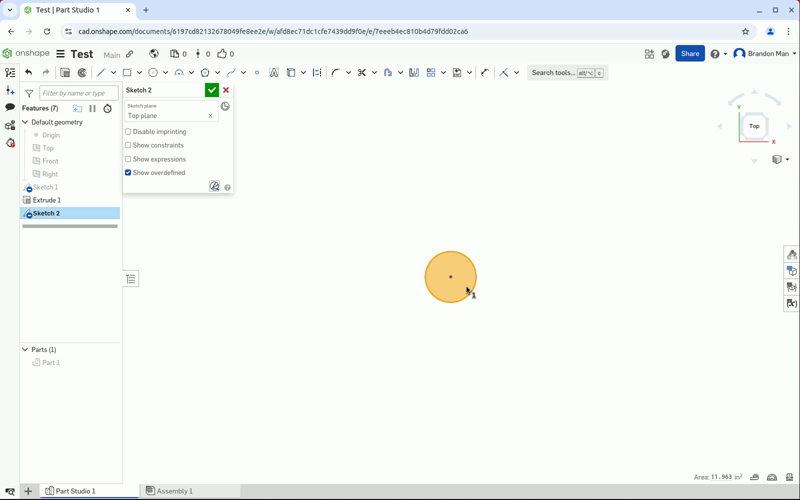
scroll(-6)
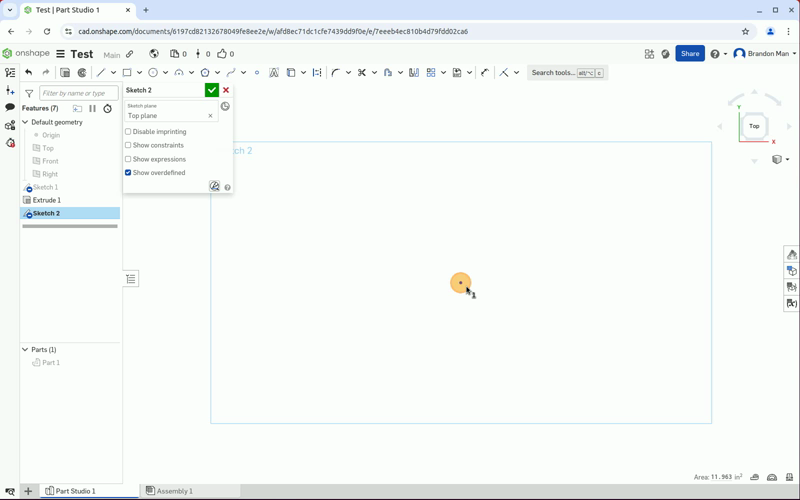
mouse_move(73, 352)
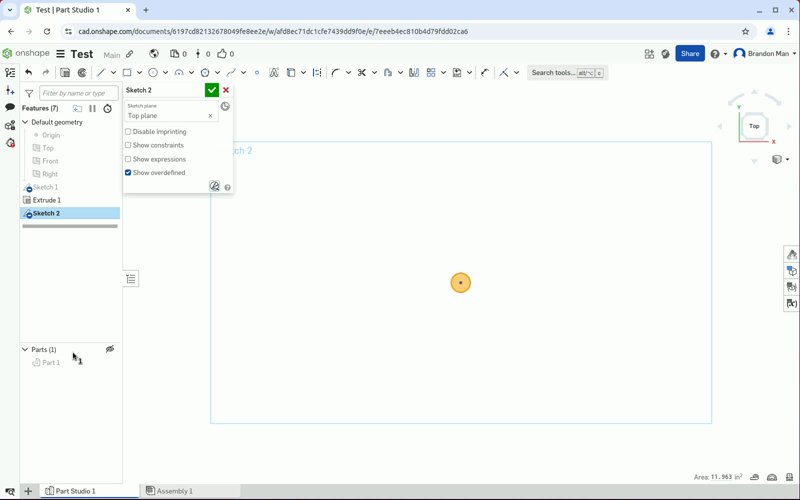
key(shift+y)
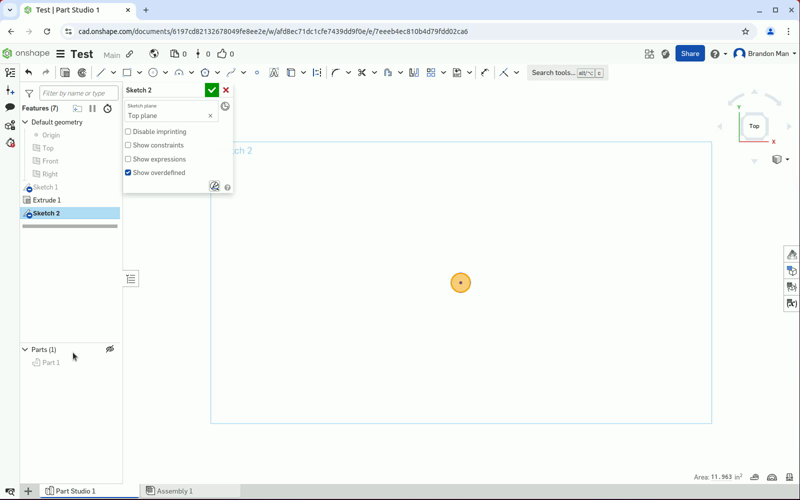
key(shift+e)
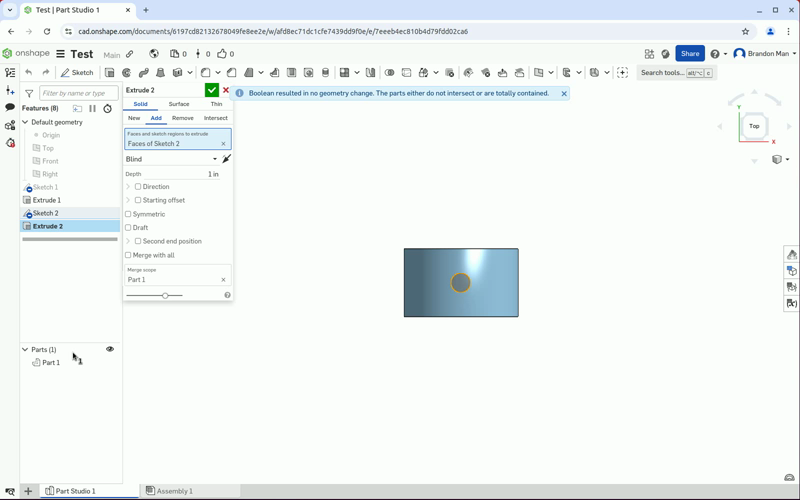
mouse_move(143, 106)
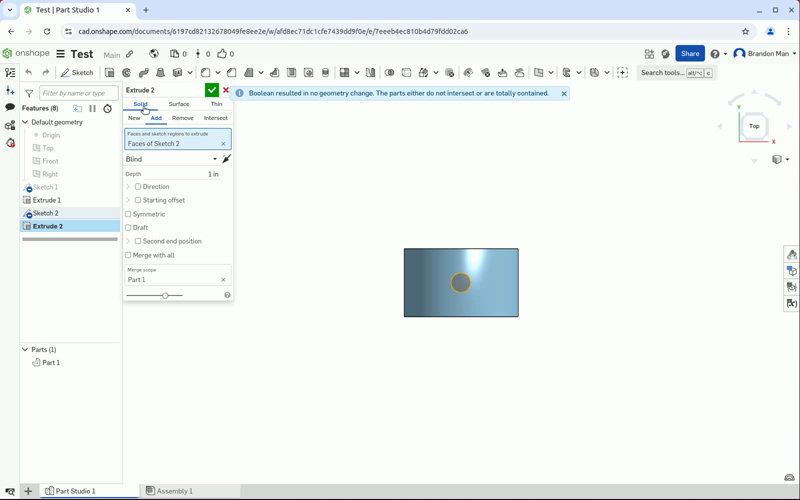
click(143, 106)
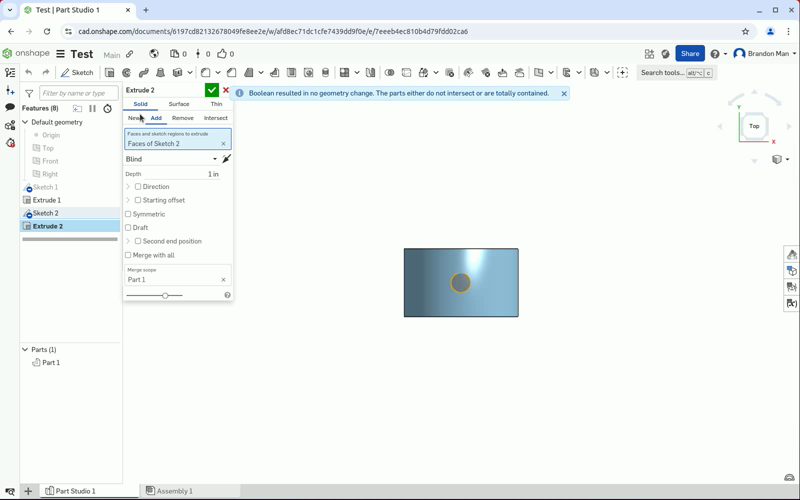
mouse_move(137, 120)
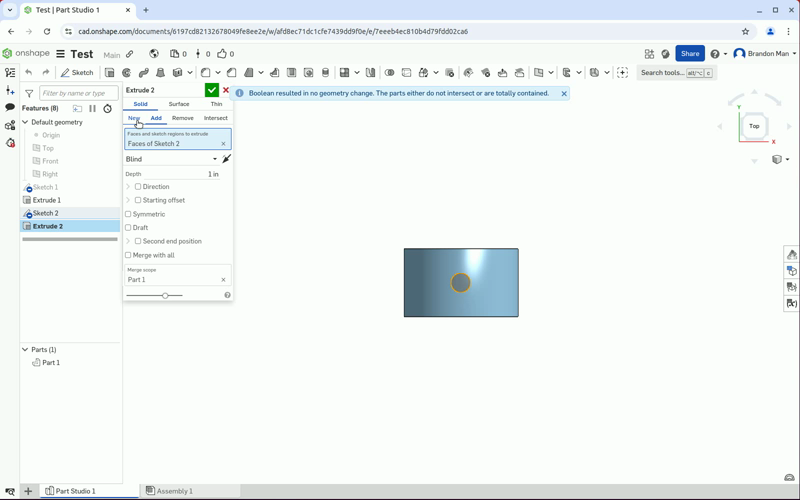
click(137, 120)
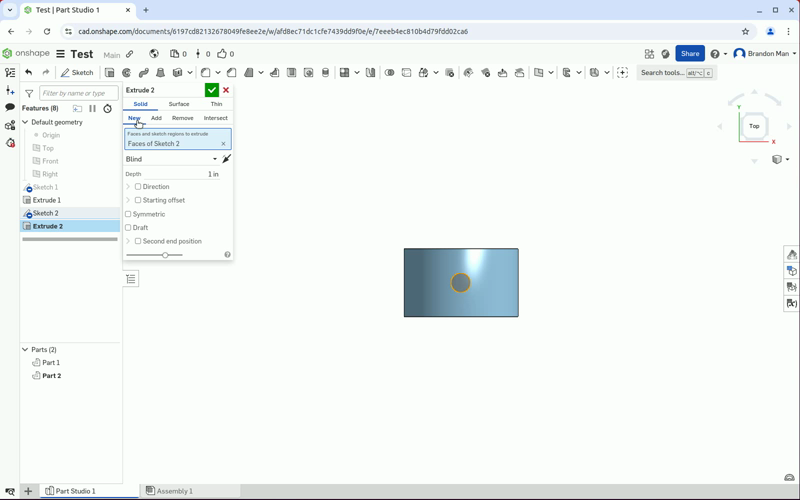
key(tab, 4)
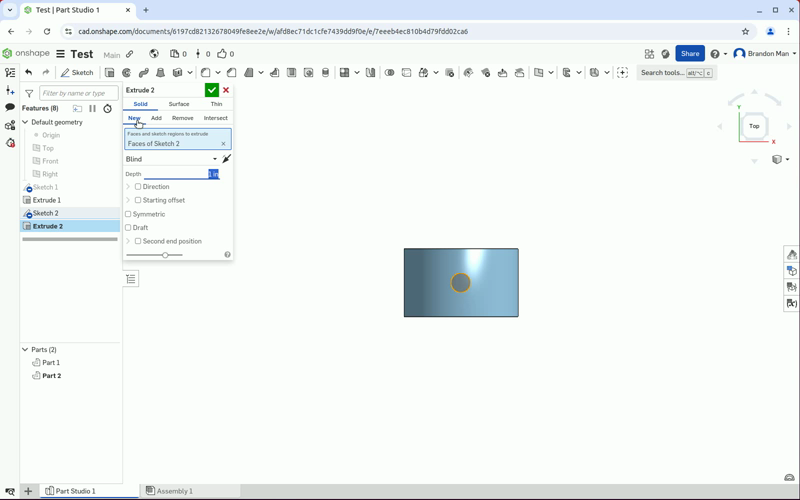
text(23.108)
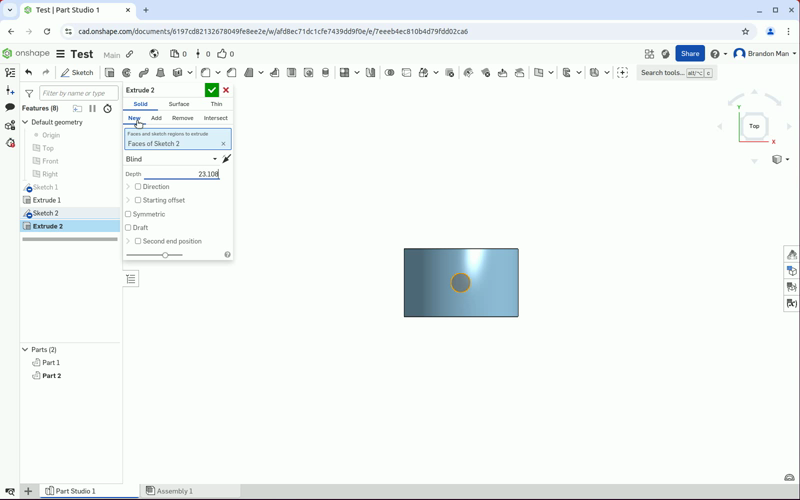
key(enter)
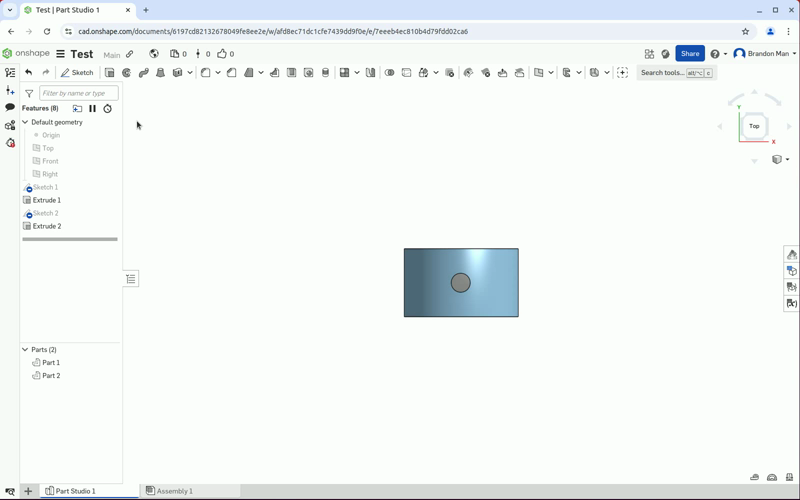
key(shift+h)
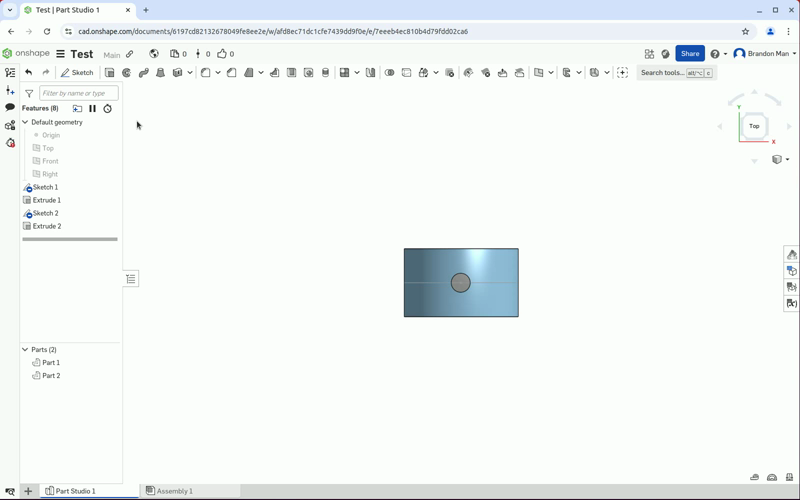
key(shift+h)
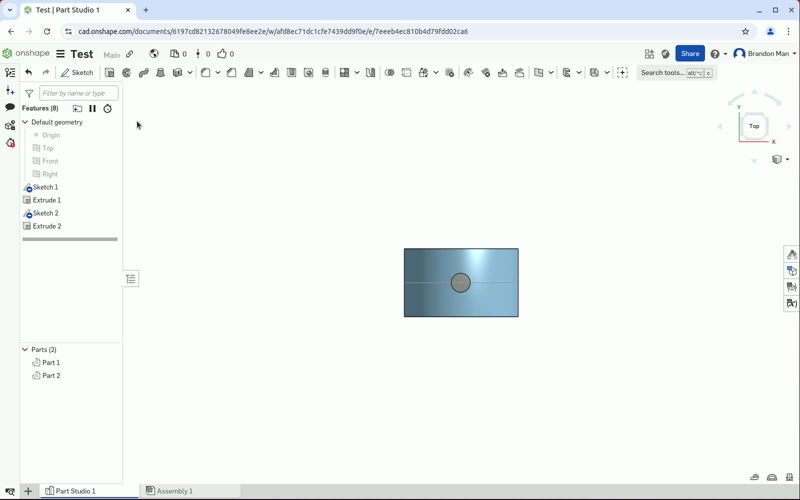
key(shift+7)
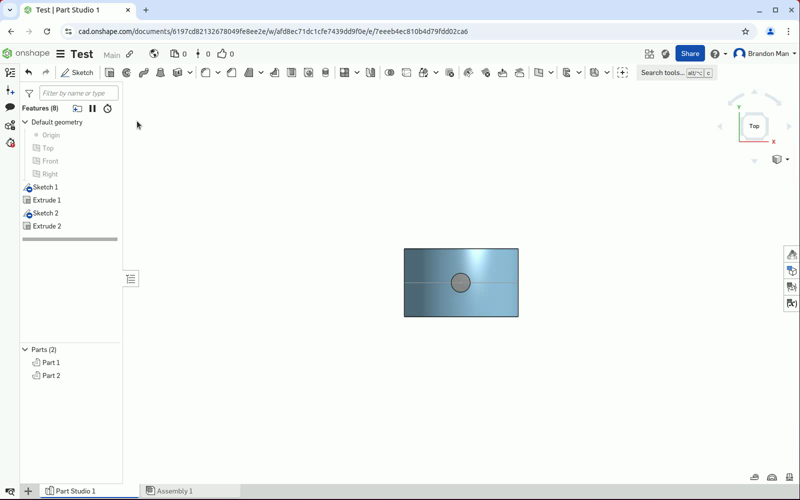
key(up, 3)
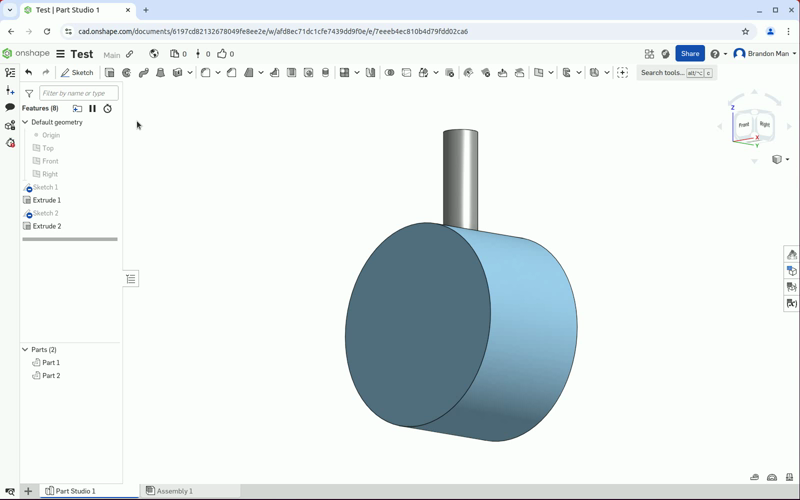
key(left, 3)
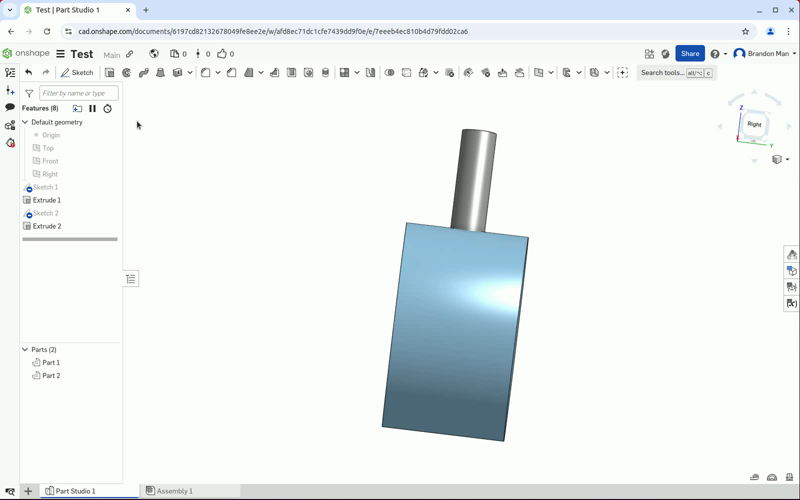
key(right, 3)
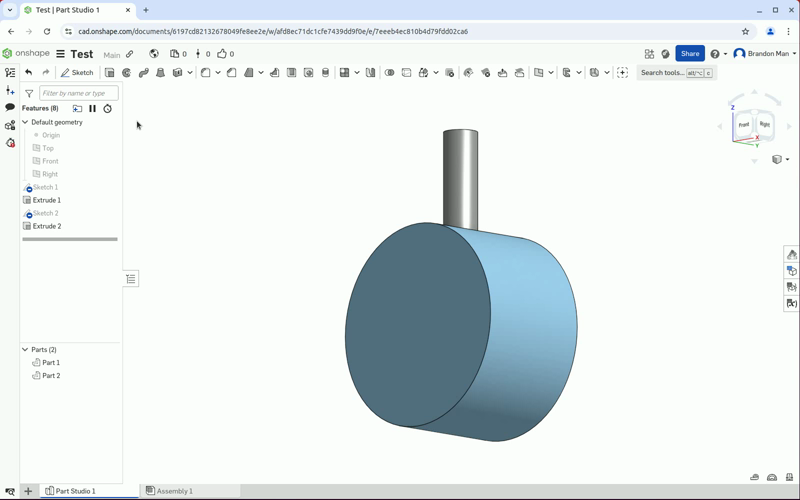
key(down, 3)
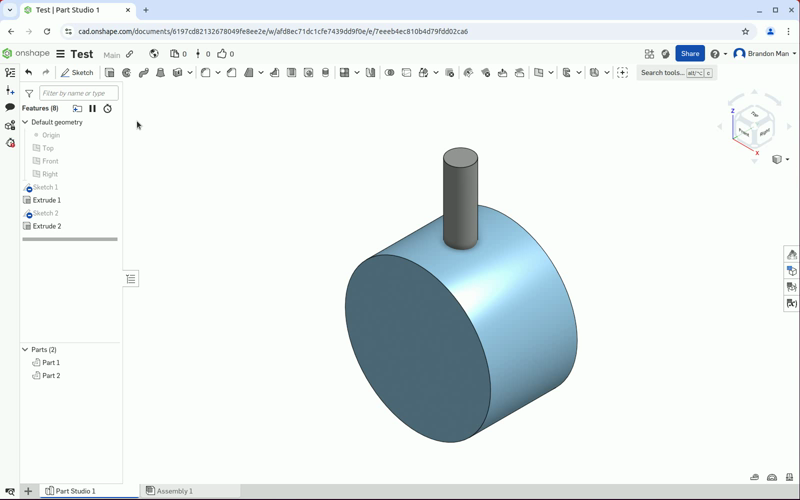
mouse_move(73, 189)
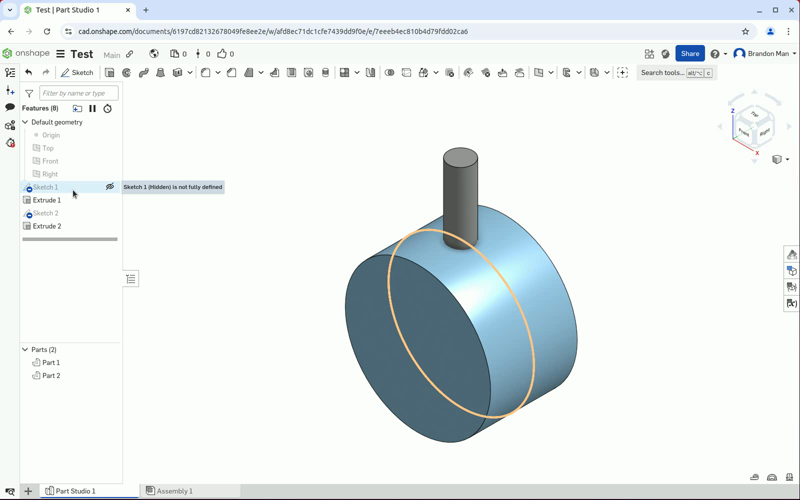
click(73, 189)